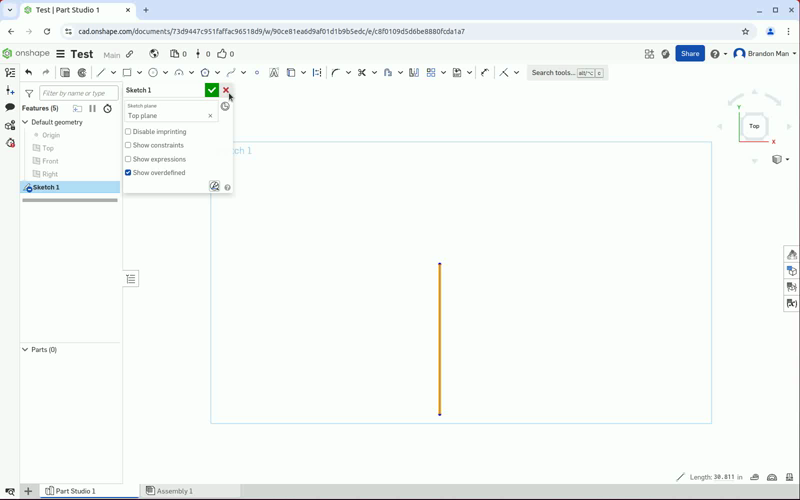
key(shift+h)
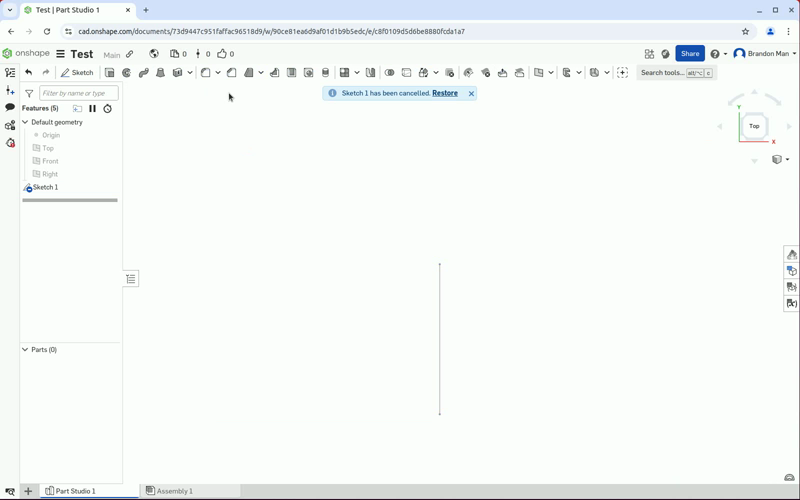
key(shift+s)
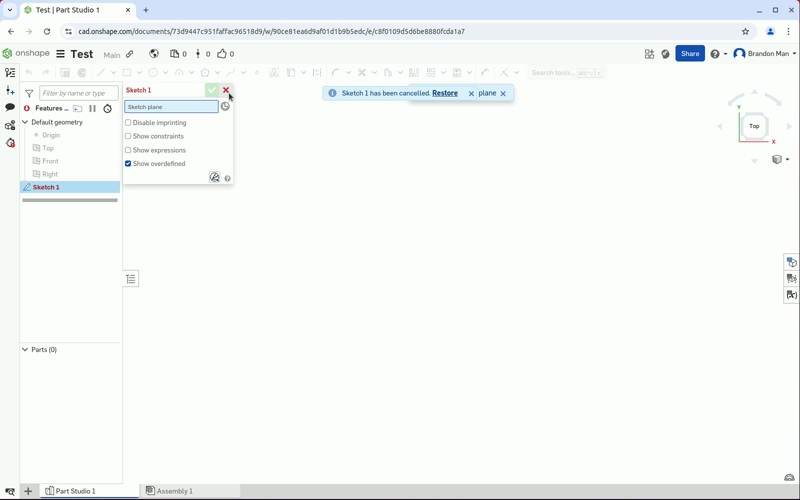
mouse_move(73, 150)
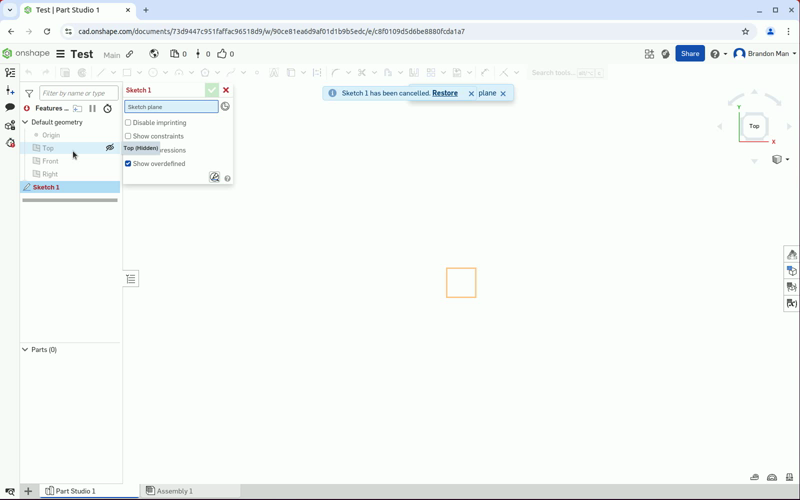
click(73, 150)
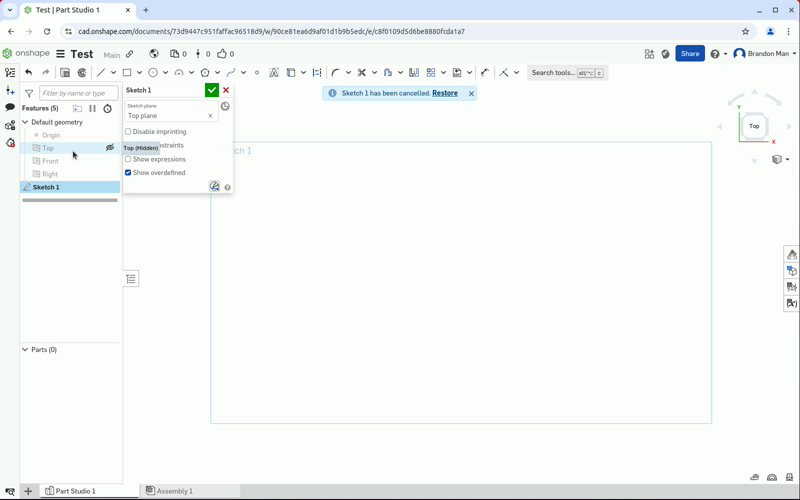
mouse_move(73, 352)
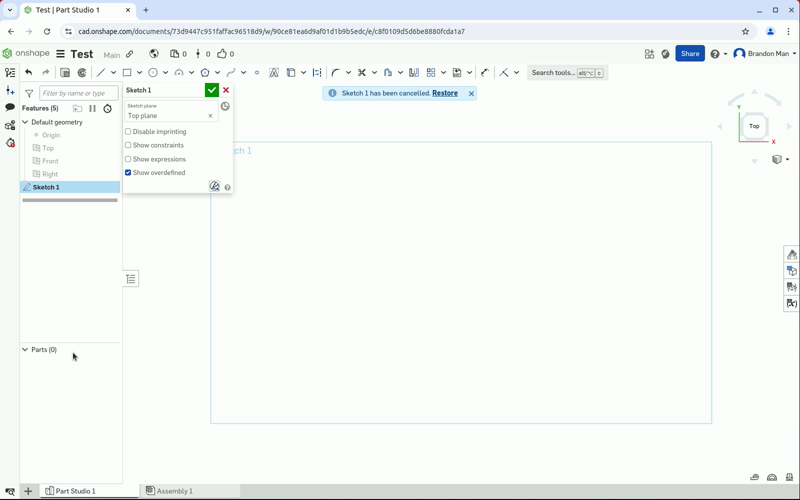
key(y)
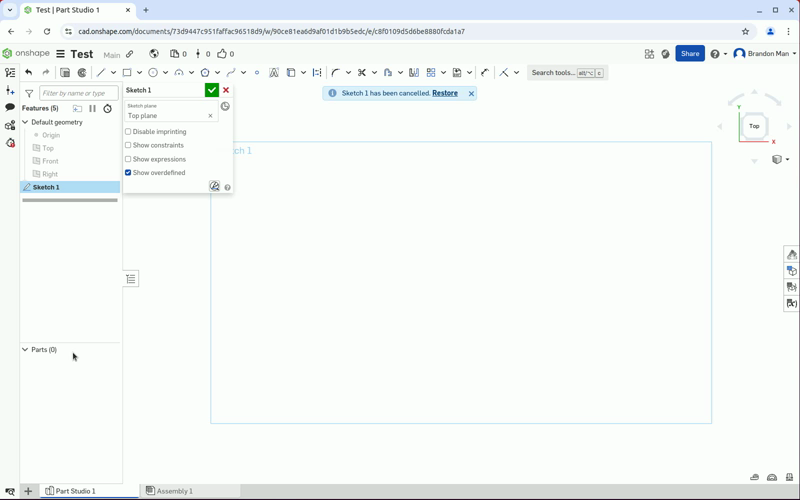
key(l)
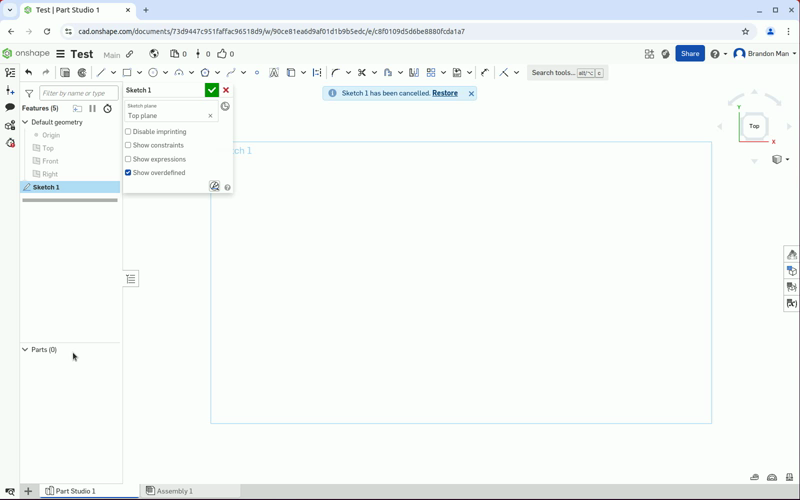
key_down(shift)
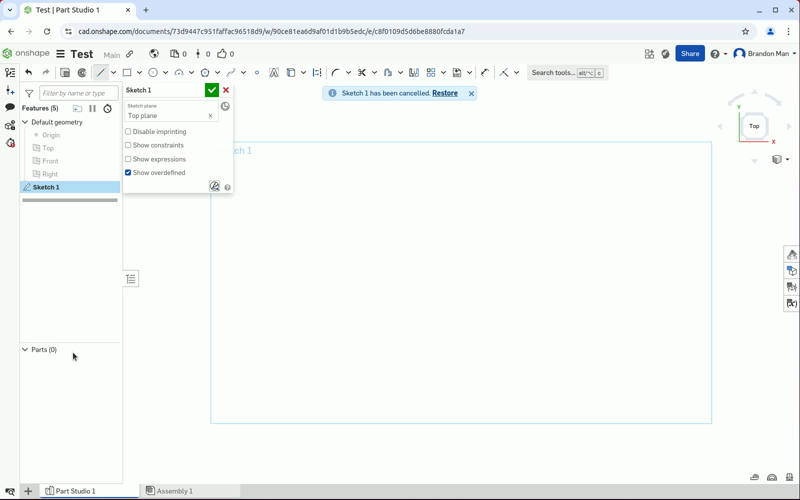
mouse_move(432, 367)
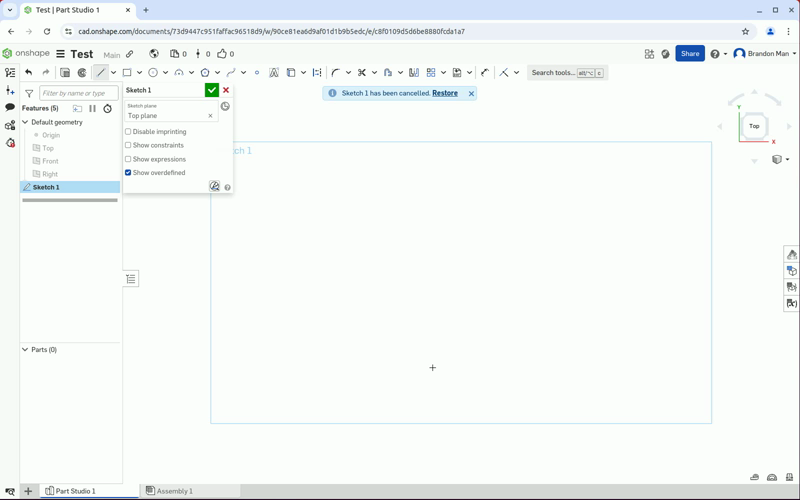
click(432, 367)
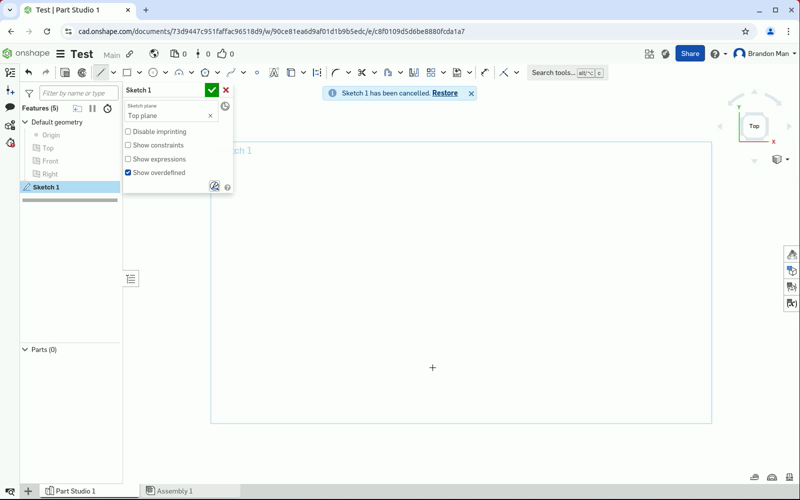
key_up(shift)
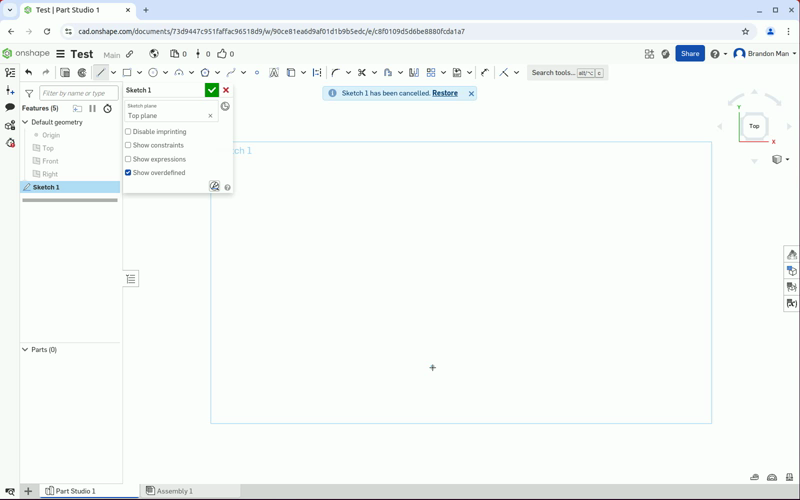
key_down(shift)
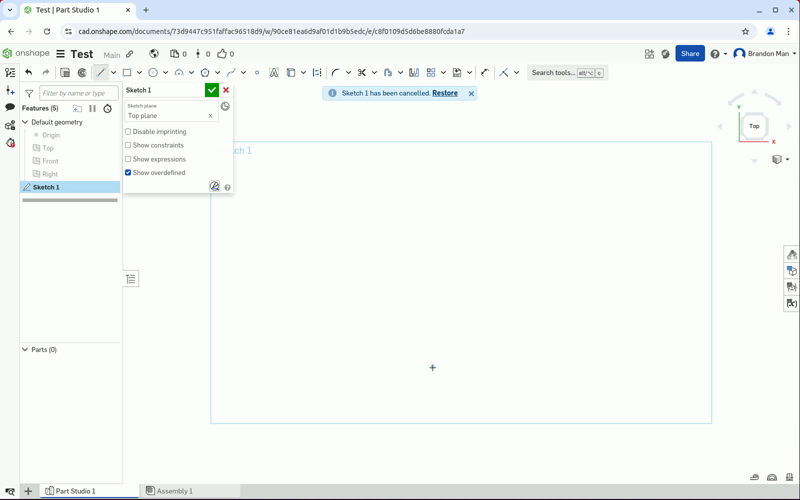
mouse_move(462, 367)
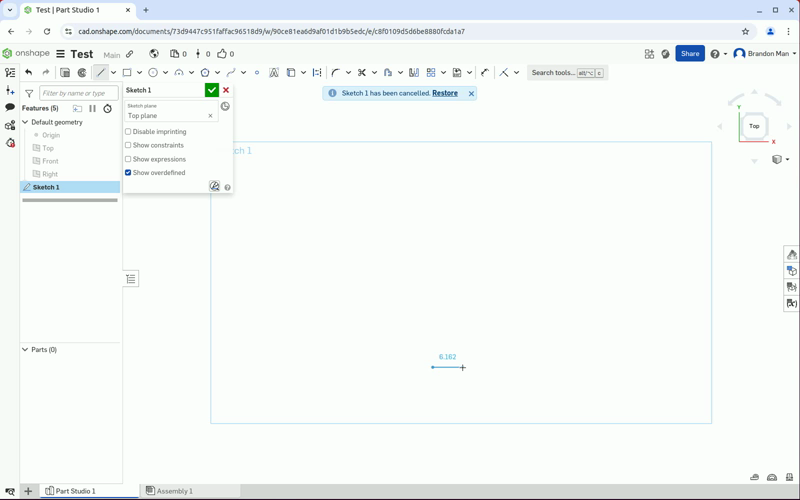
mouse_move(460, 367)
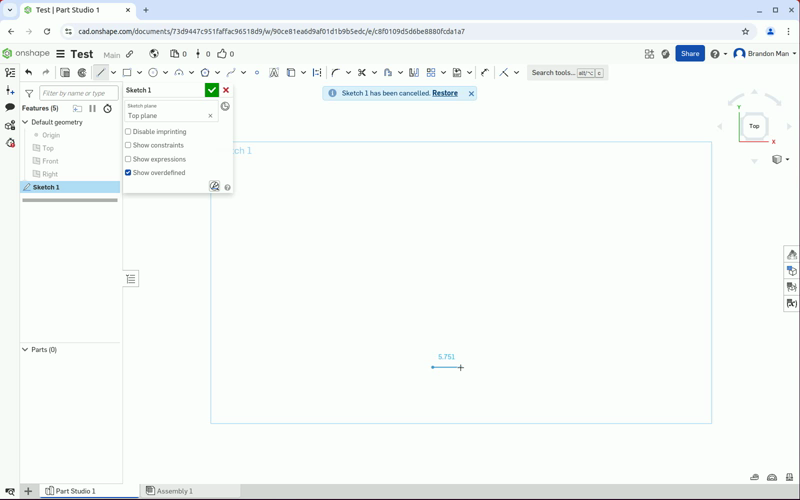
click(460, 367)
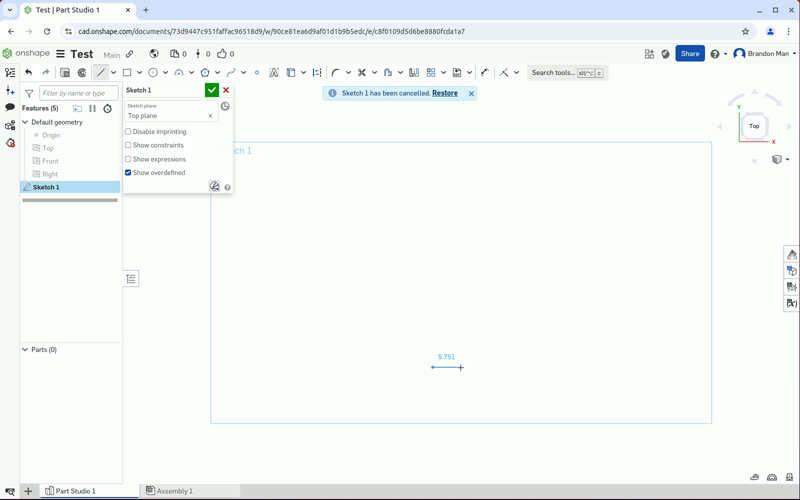
key_up(shift)
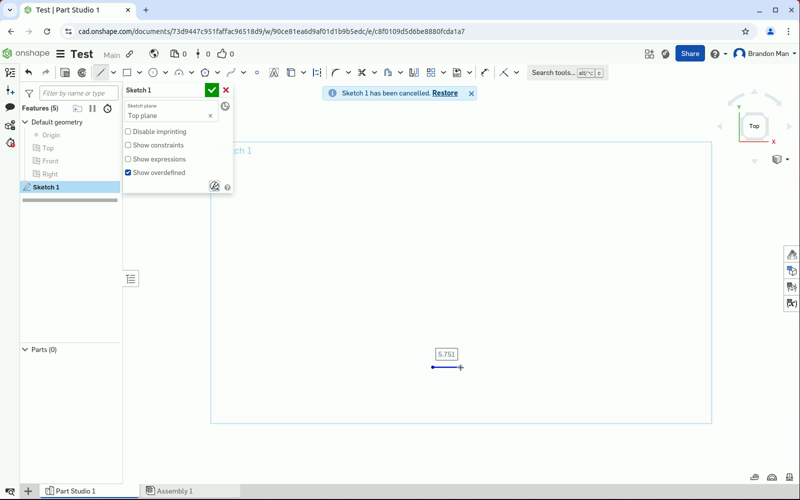
key_down(shift)
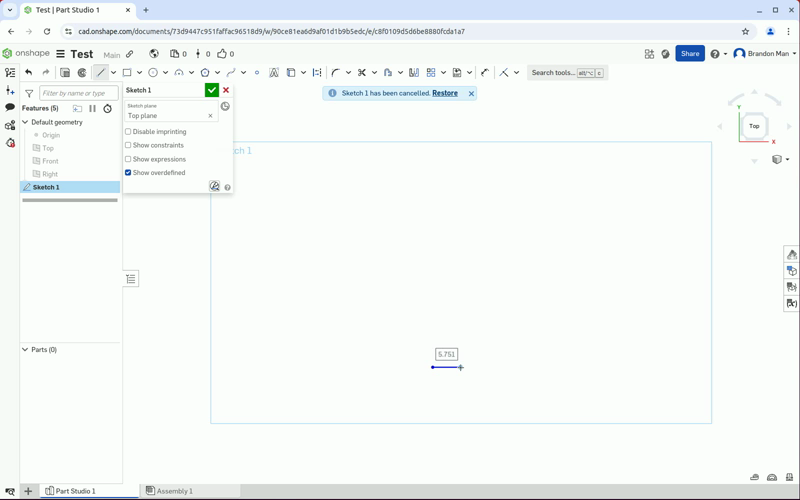
mouse_move(460, 198)
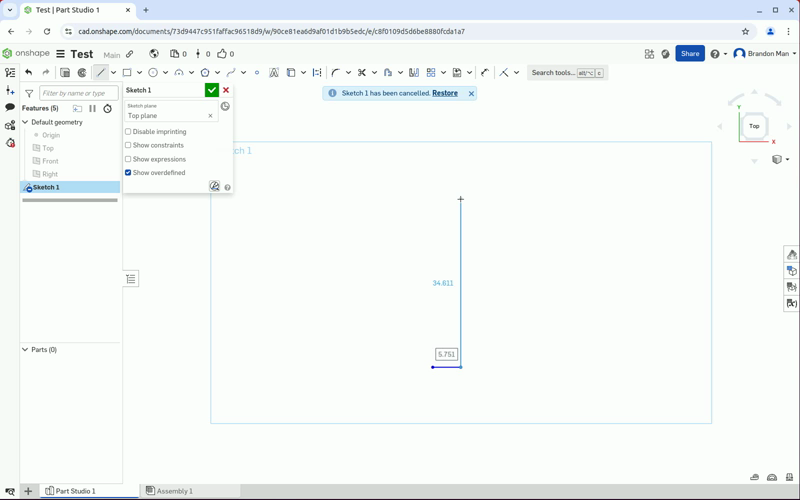
click(460, 198)
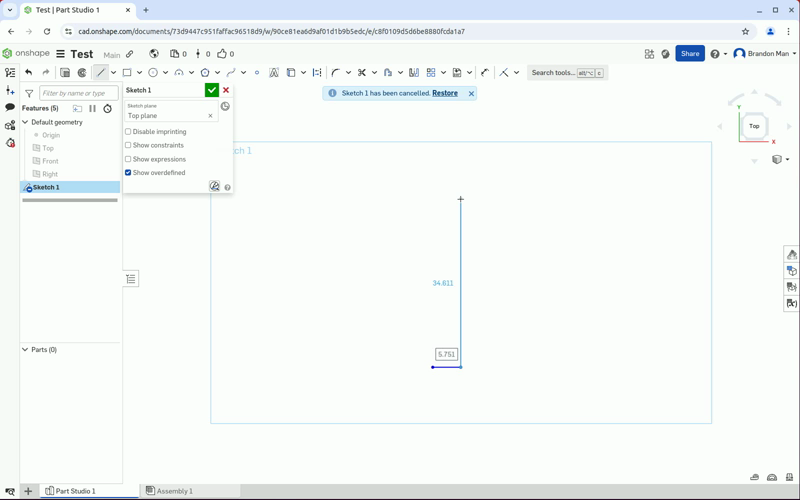
key_up(shift)
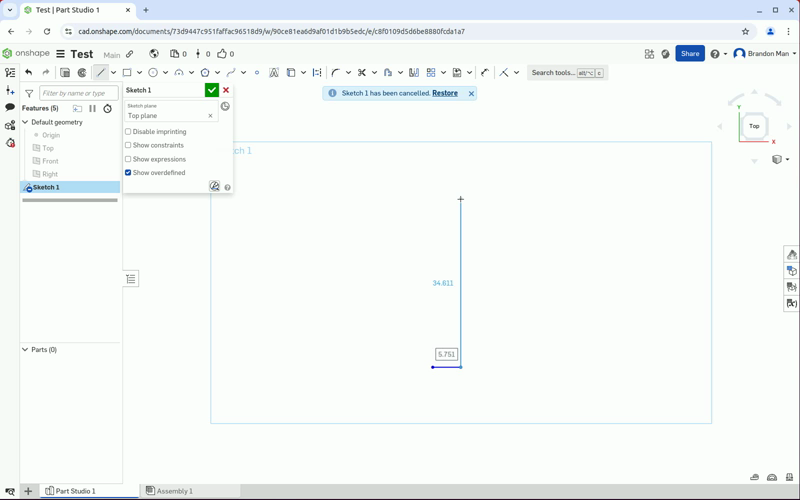
key_down(shift)
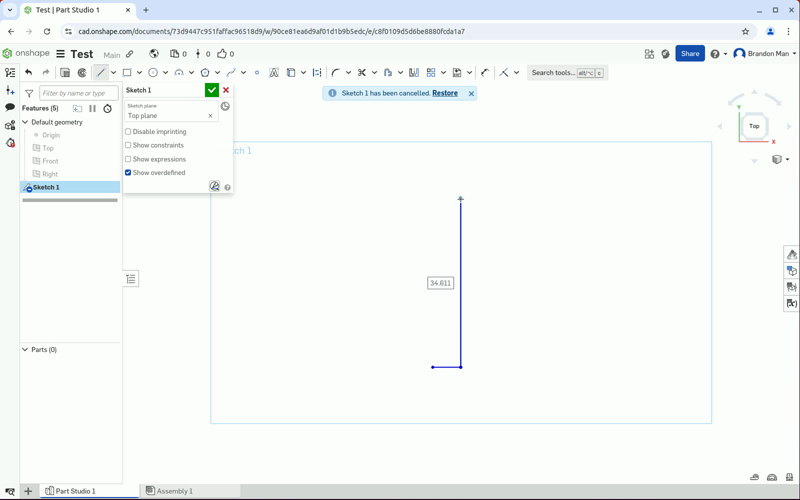
mouse_move(490, 198)
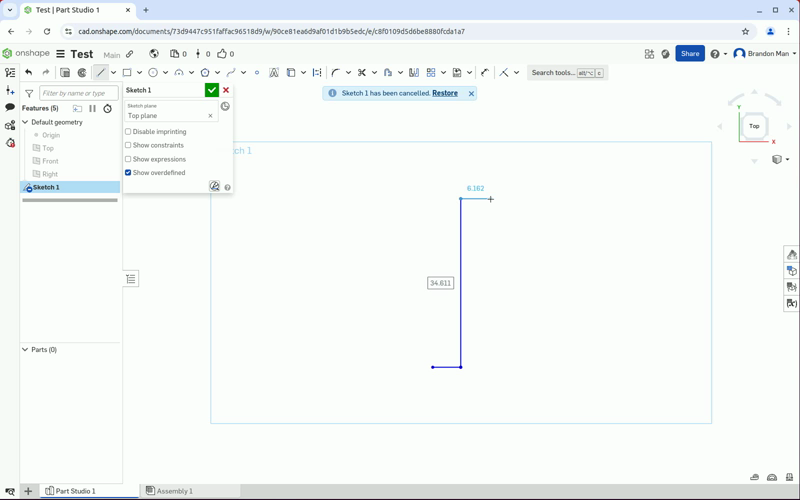
mouse_move(432, 198)
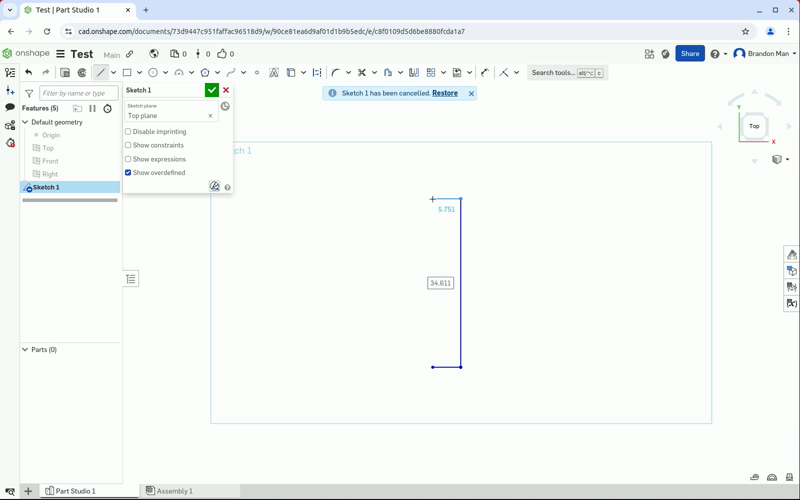
click(432, 198)
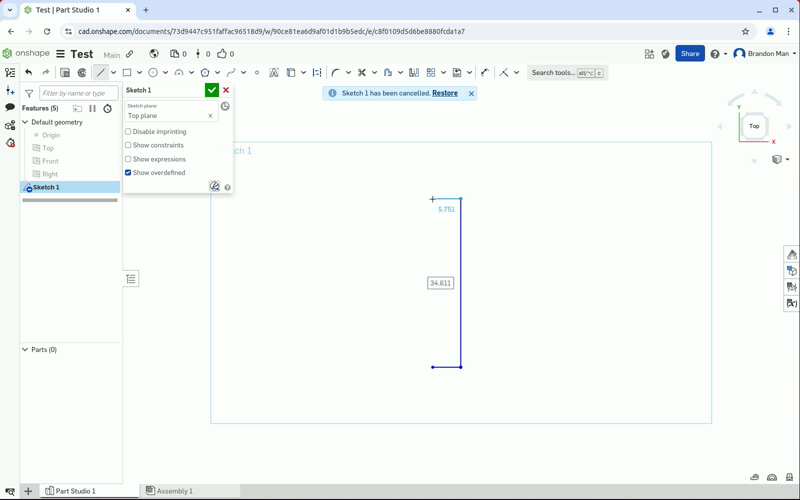
key_up(shift)
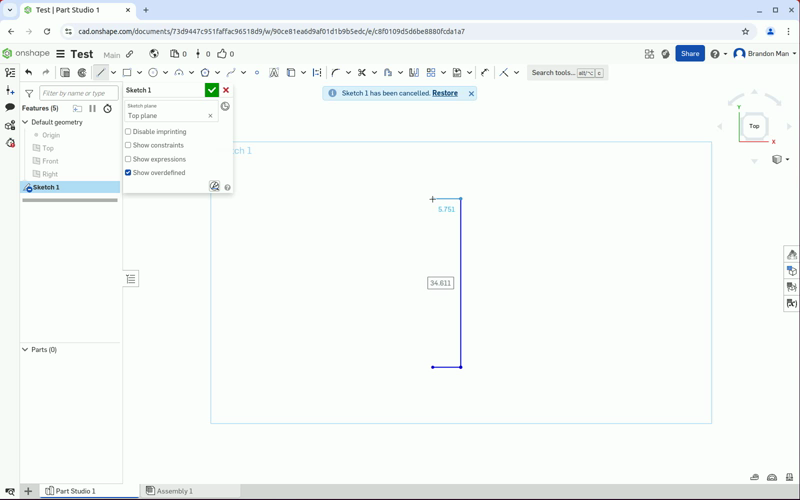
key_down(shift)
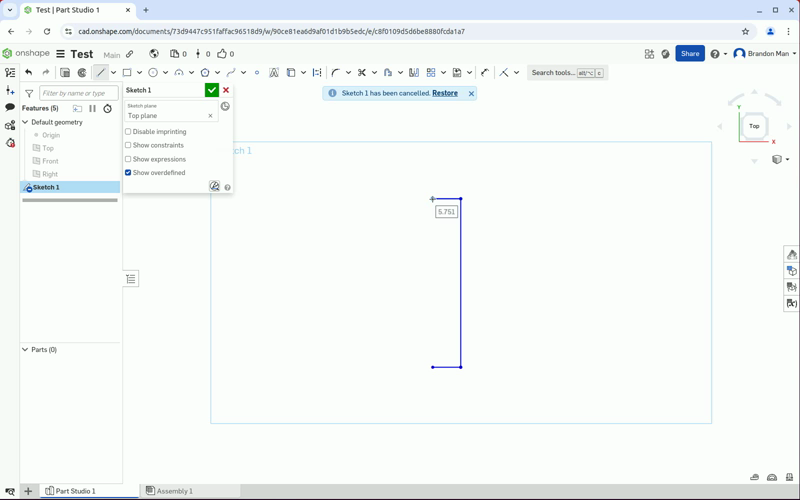
mouse_move(432, 367)
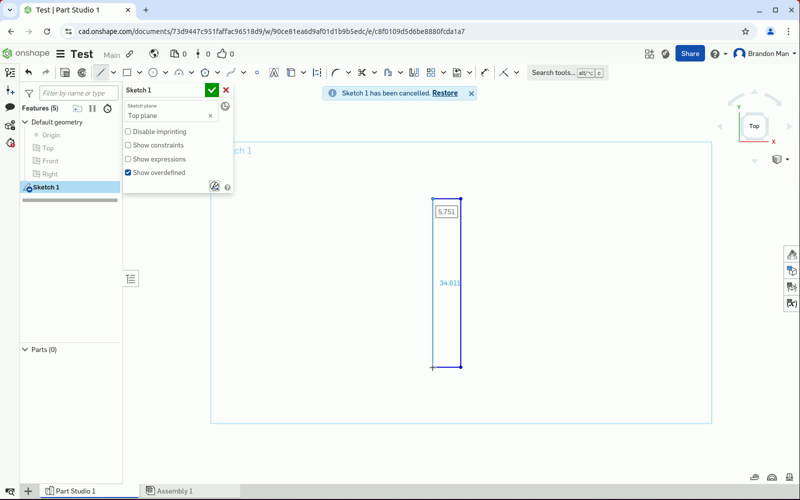
key_up(shift)
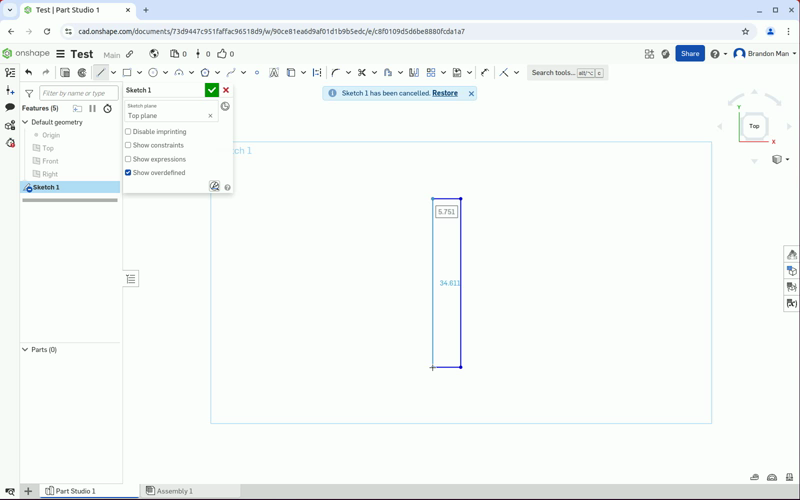
click(432, 367)
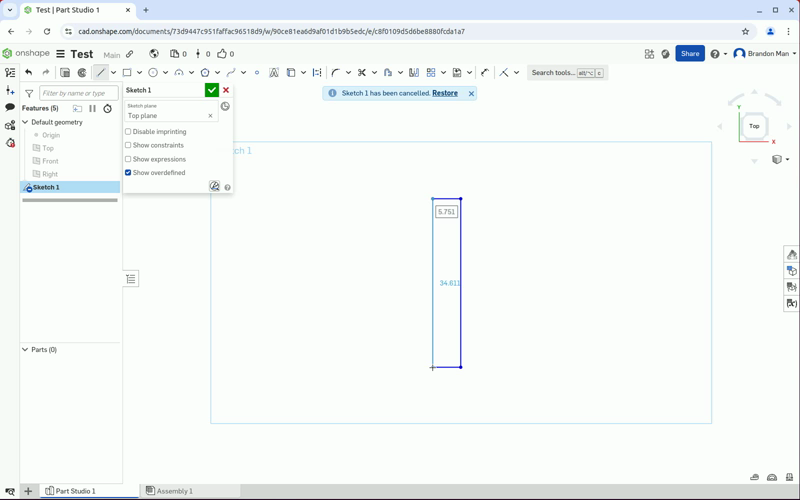
key(esc)
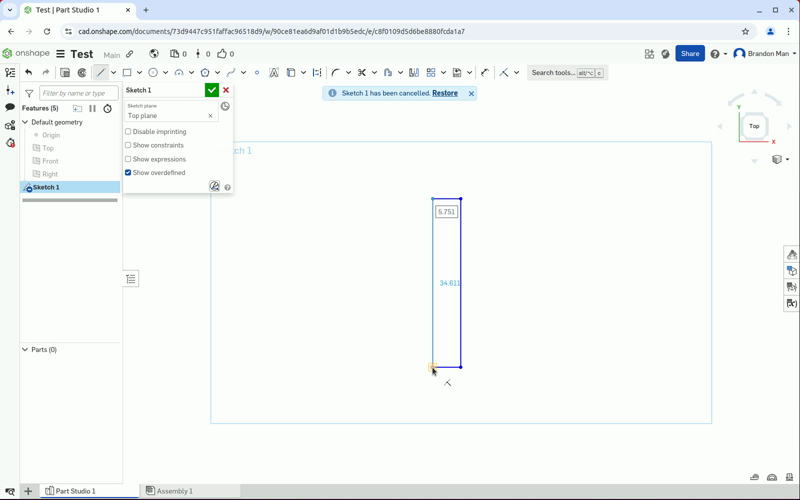
mouse_move(447, 221)
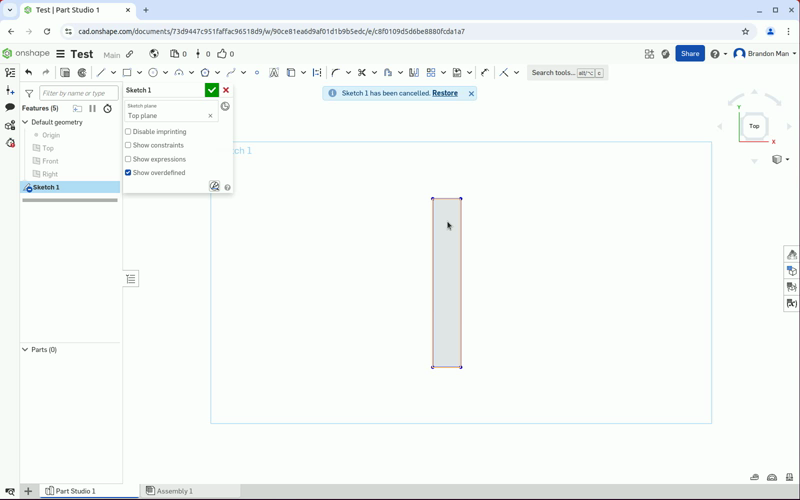
click(447, 221)
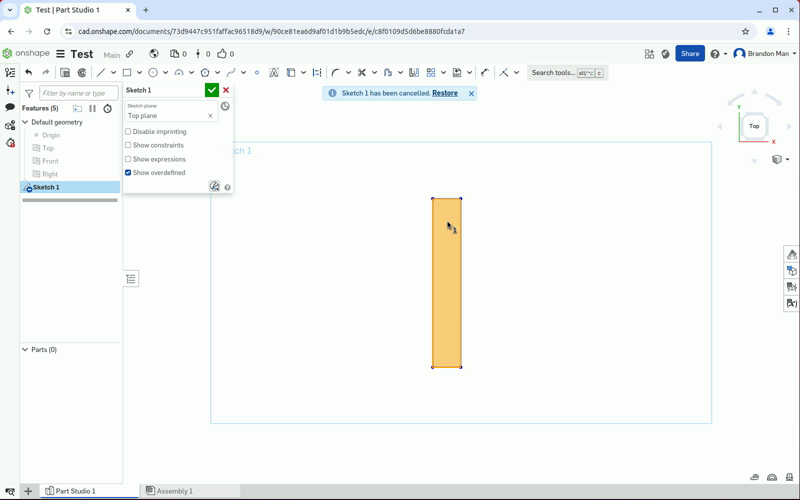
mouse_move(73, 352)
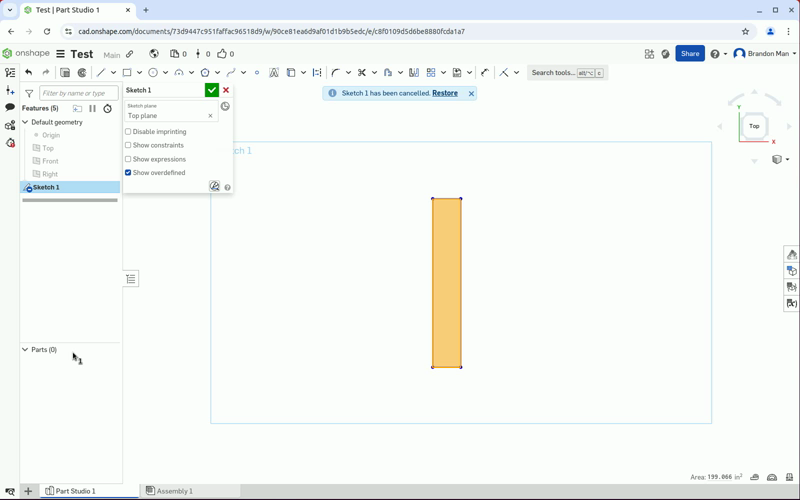
key(shift+y)
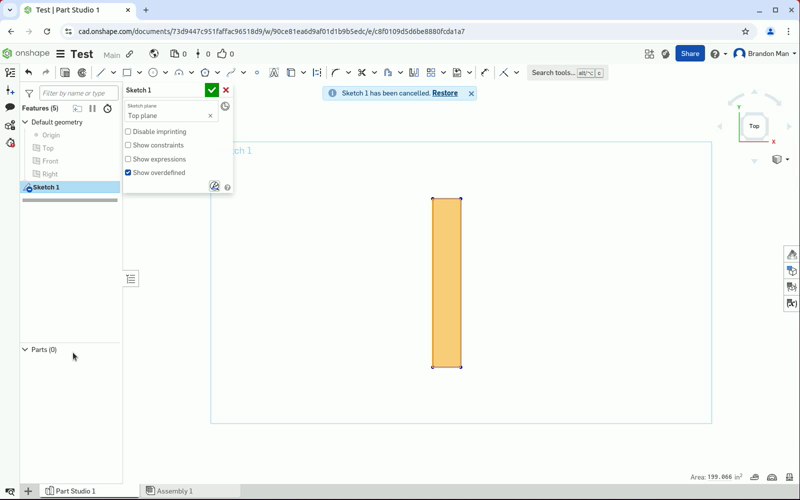
key(shift+e)
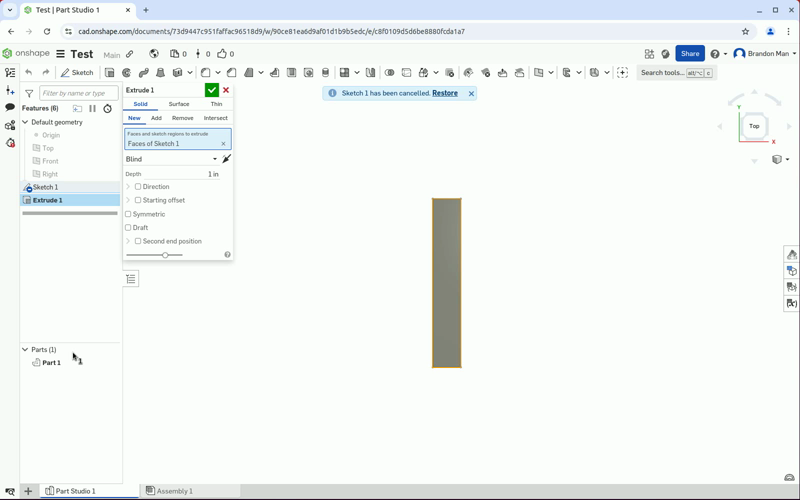
mouse_move(143, 106)
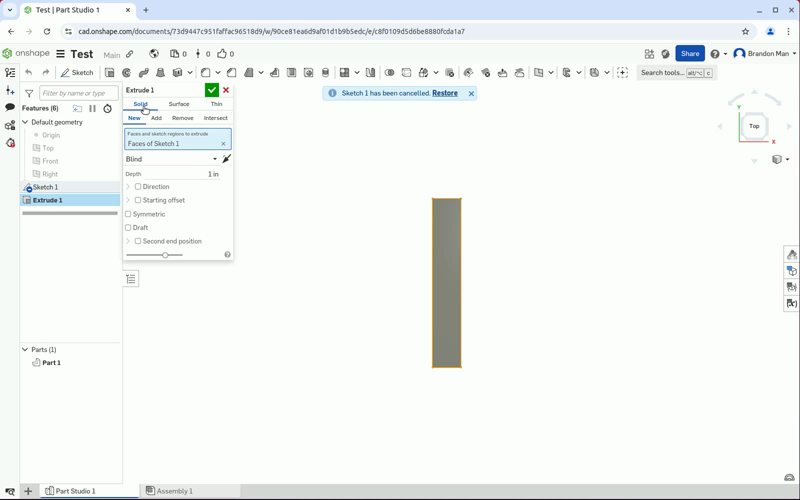
click(143, 106)
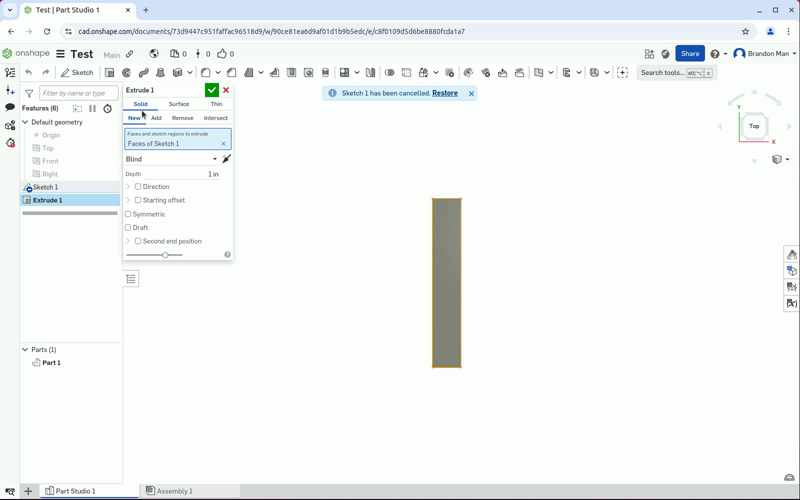
mouse_move(137, 120)
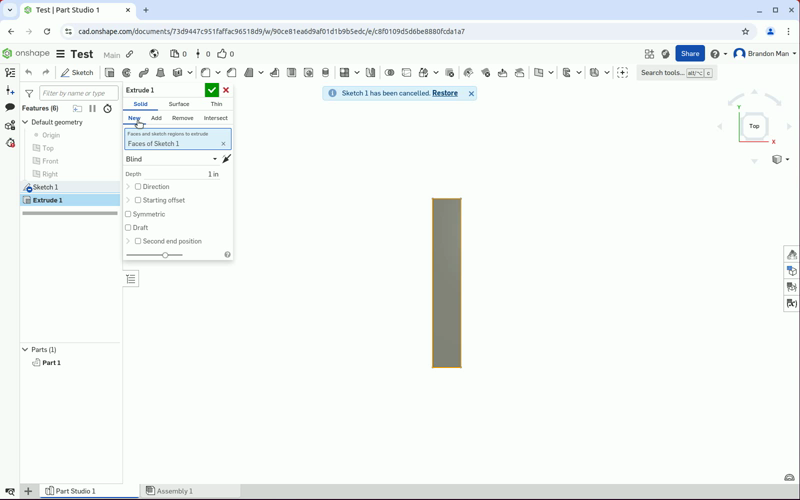
click(137, 120)
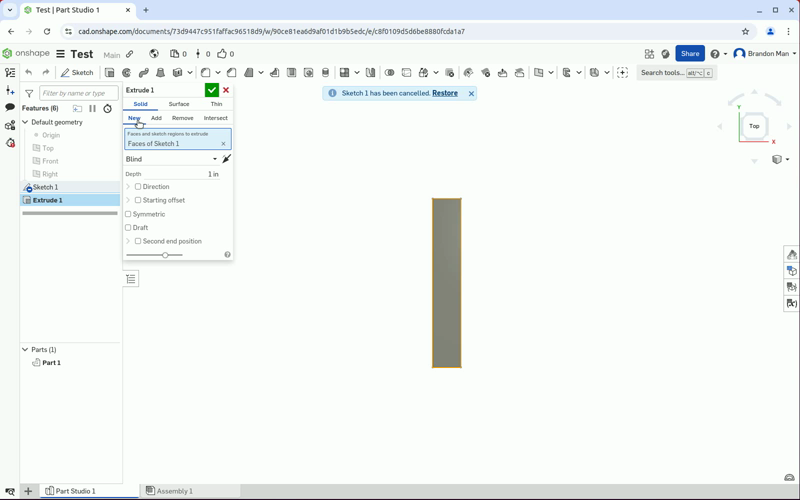
key(tab, 4)
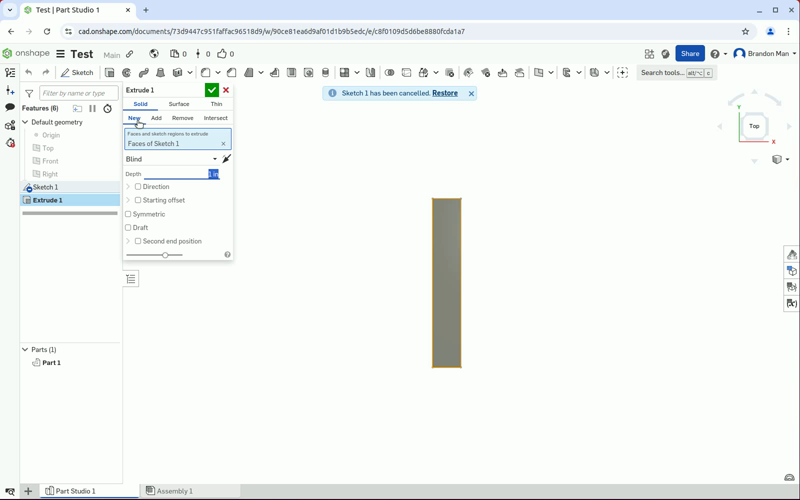
text(23.108)
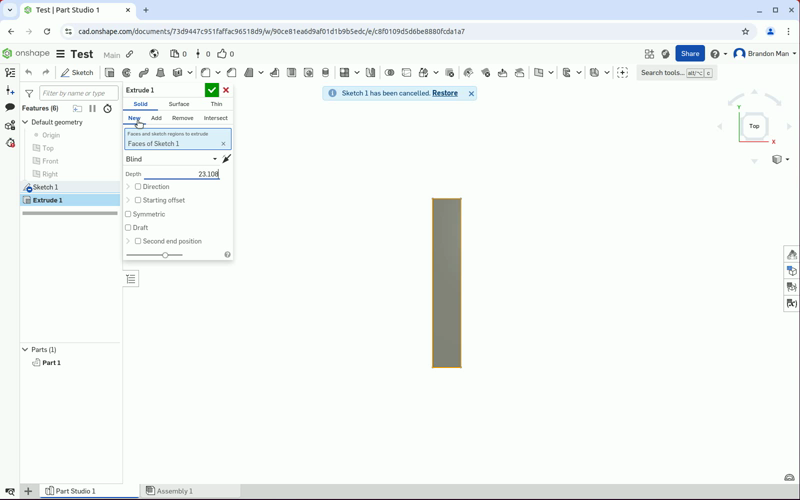
key(enter)
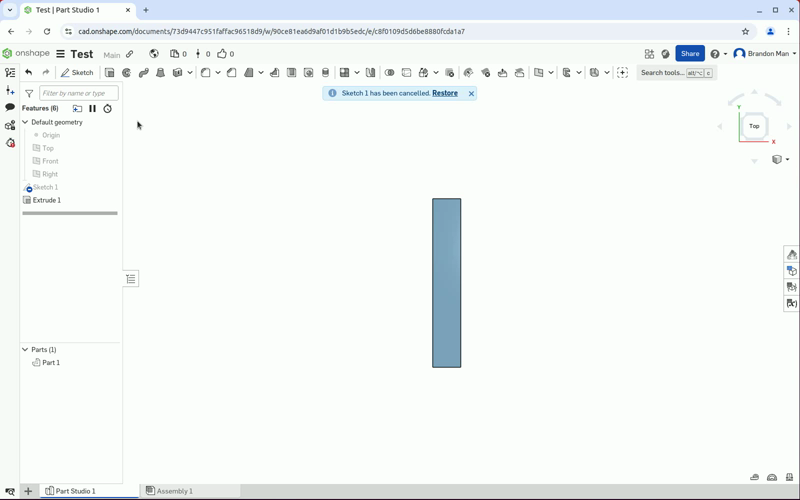
key(shift+h)
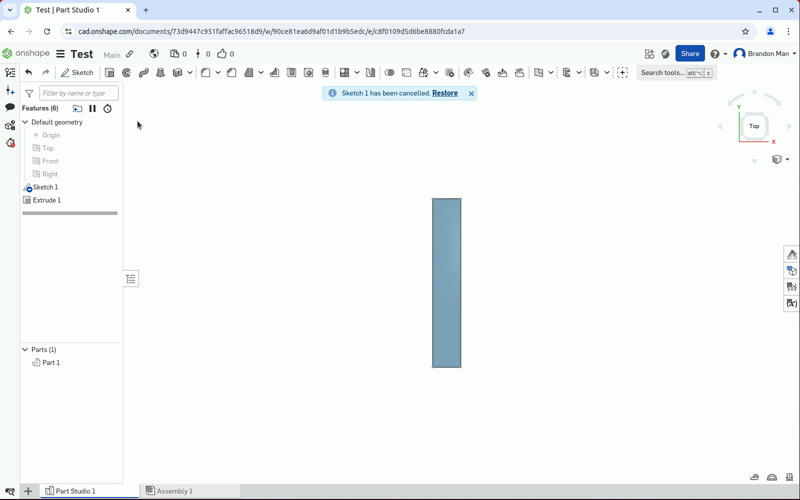
key(shift+h)
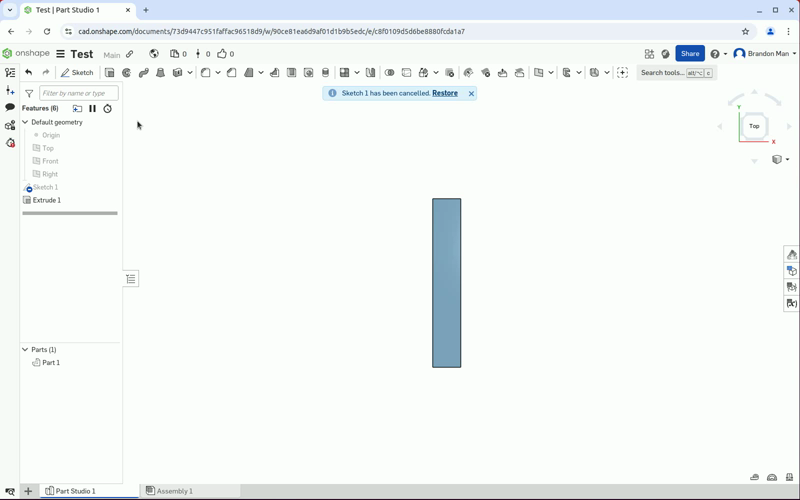
mouse_move(73, 189)
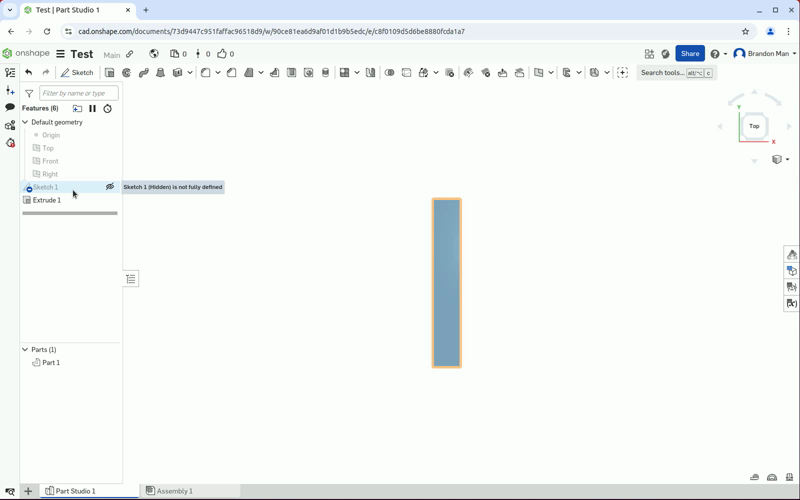
click(73, 189)
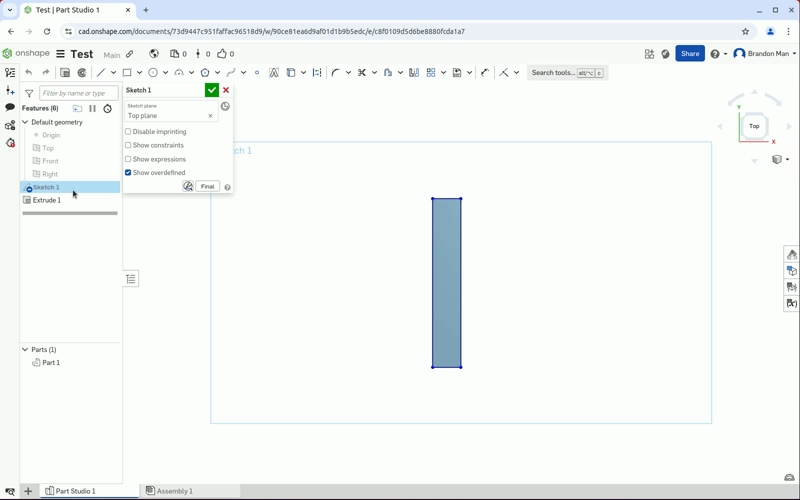
mouse_move(229, 92)
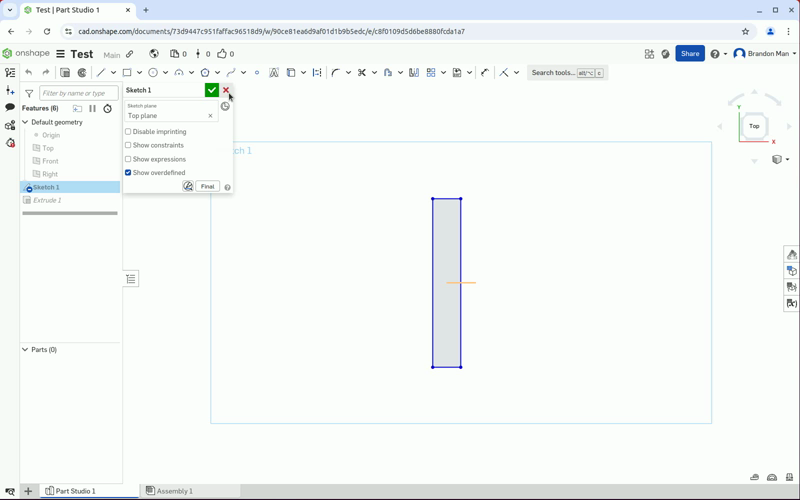
click(229, 92)
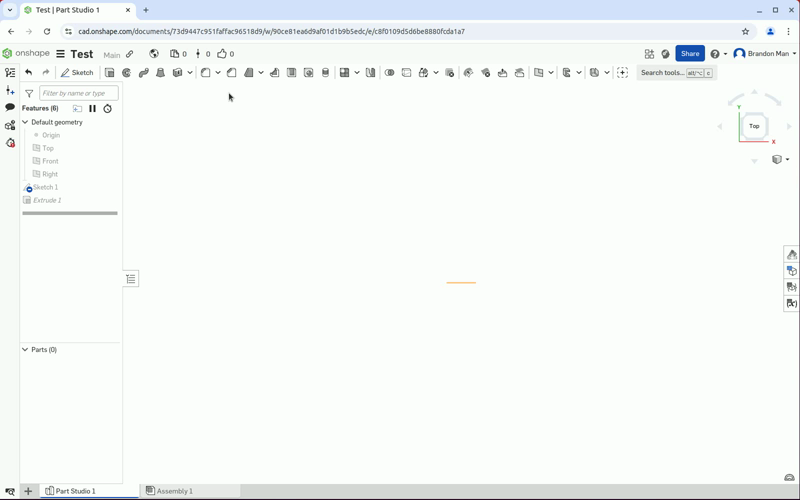
mouse_move(73, 352)
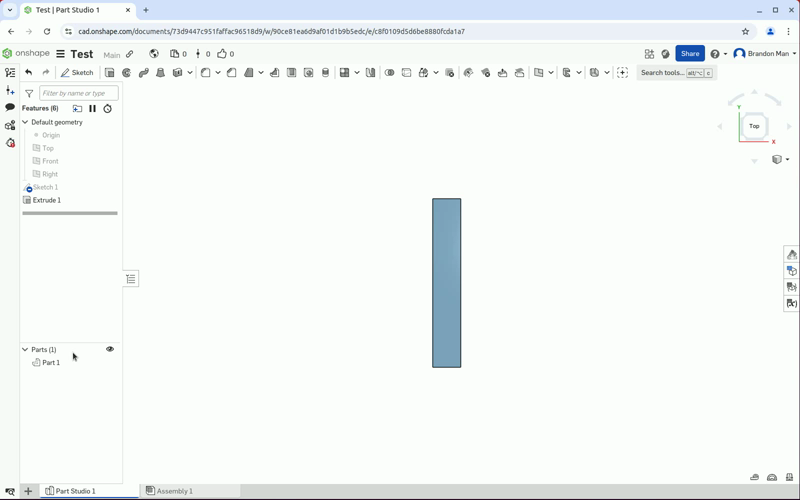
key(y)
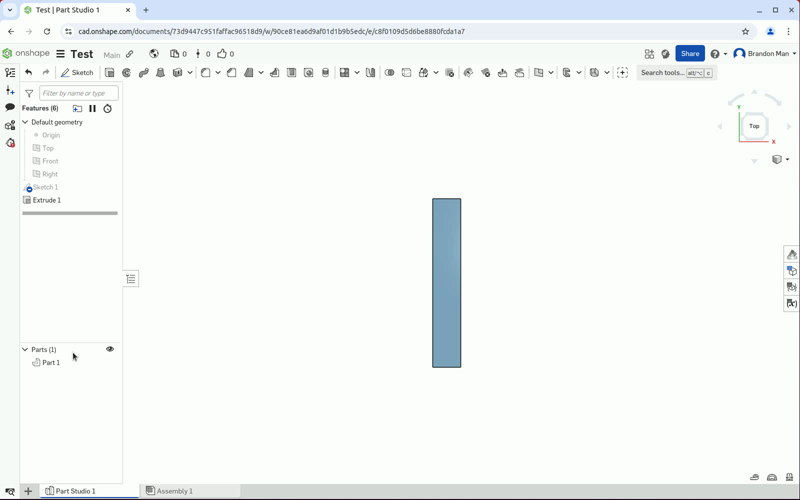
key(shift+p)
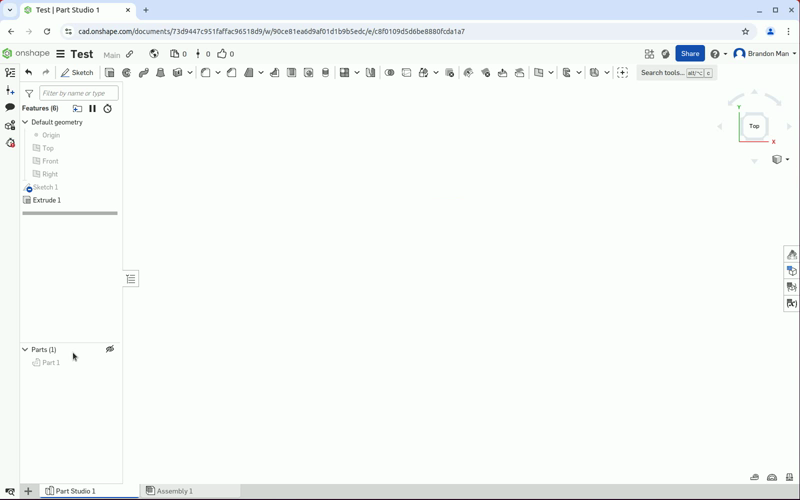
key(space)
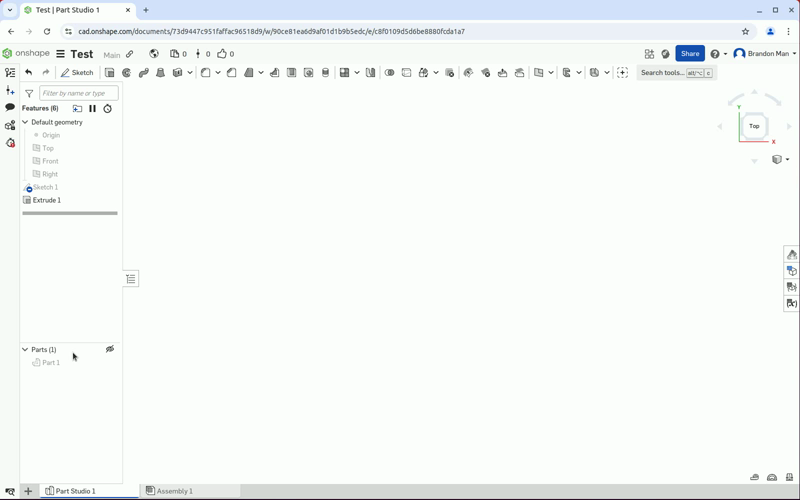
key_down(shift)
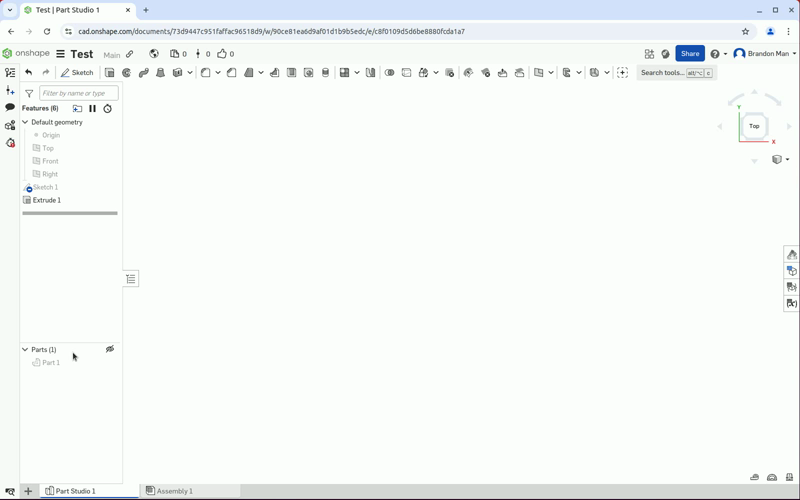
key(up)
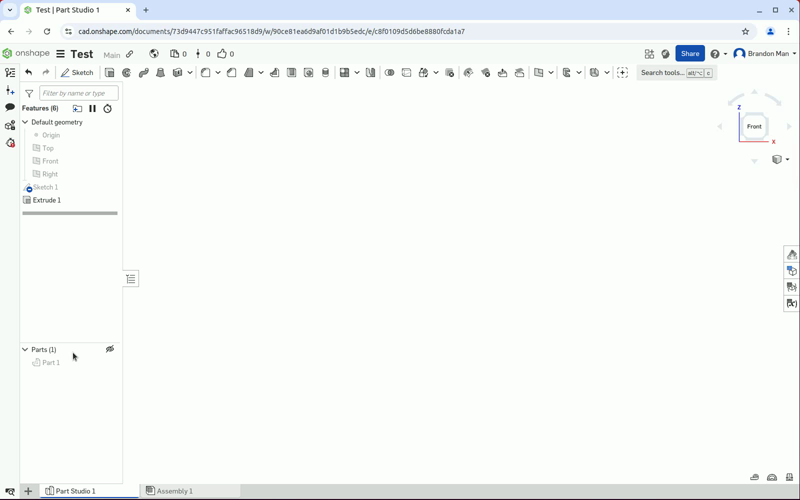
key_up(shift)
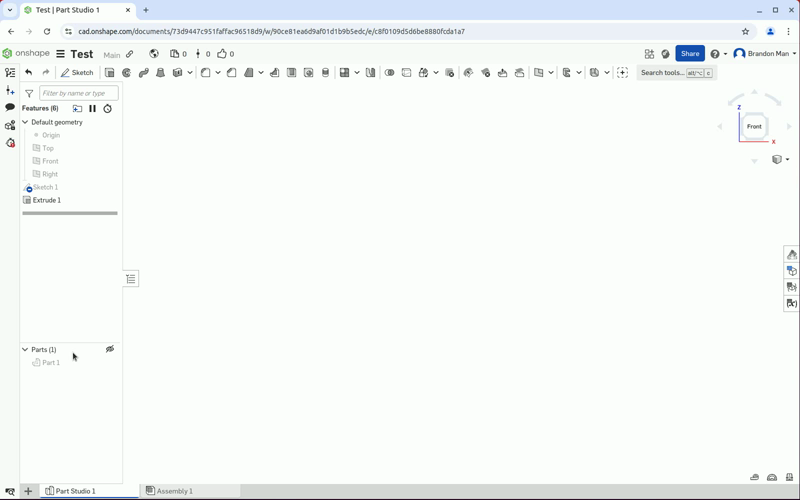
key(space)
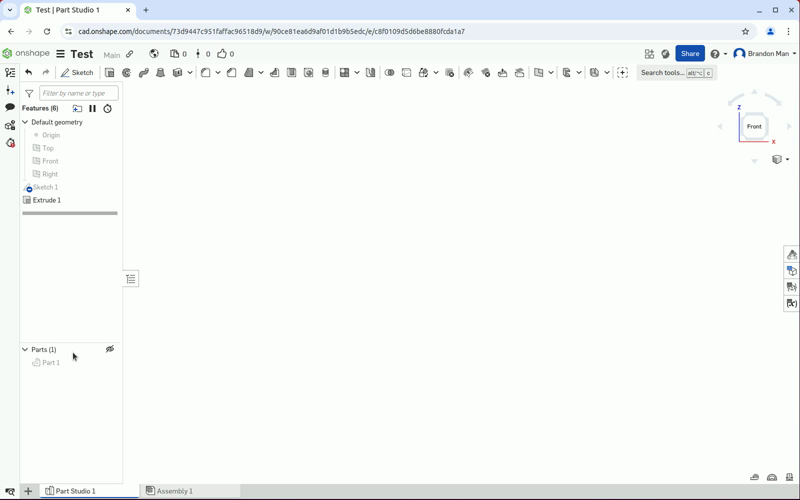
key_down(shift)
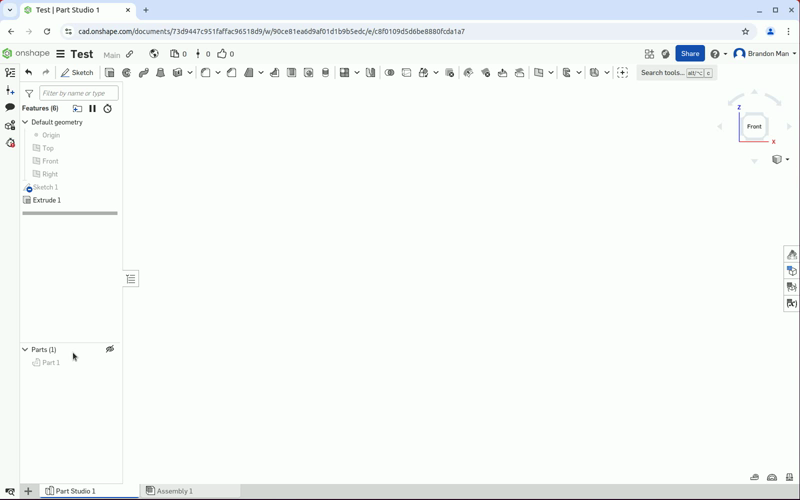
key(left)
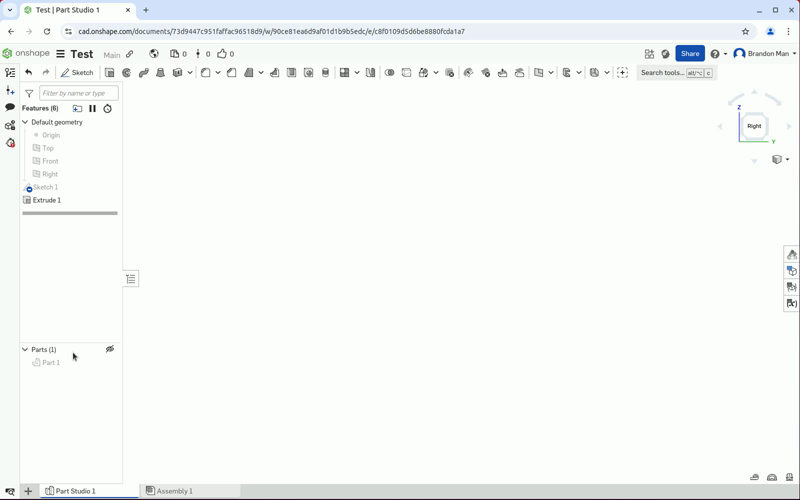
key_up(shift)
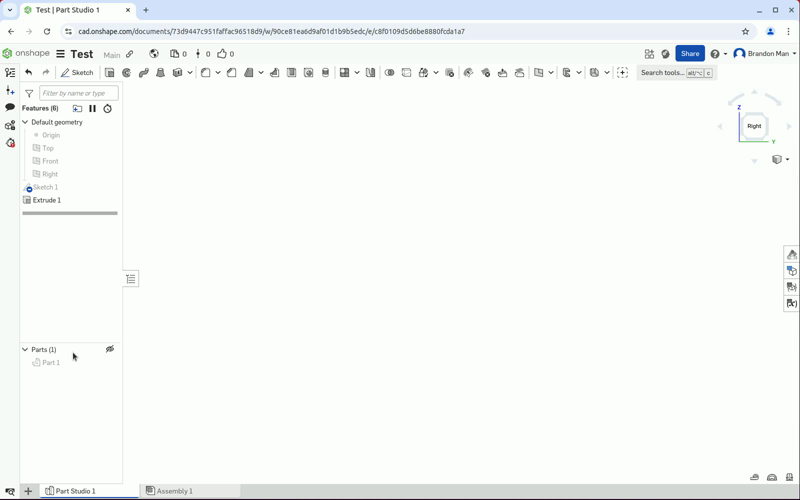
mouse_move(73, 352)
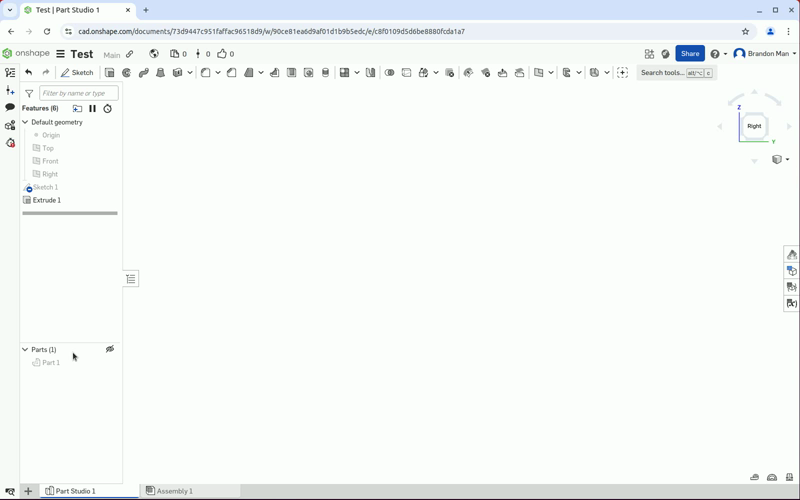
key(shift+y)
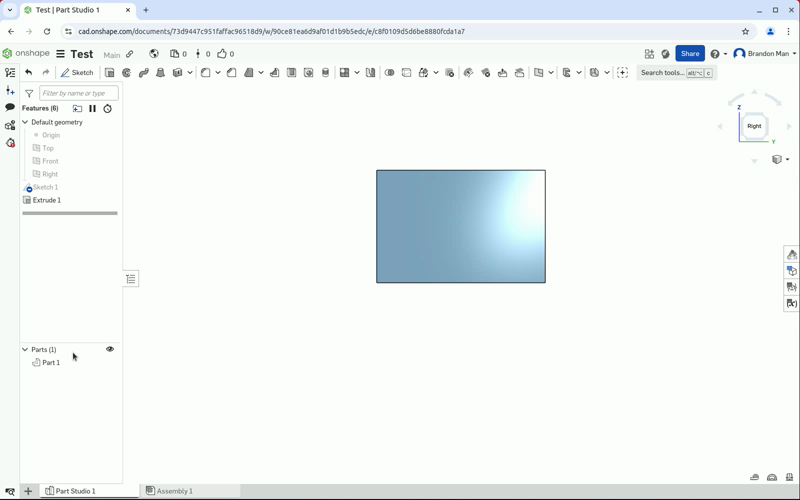
mouse_move(541, 75)
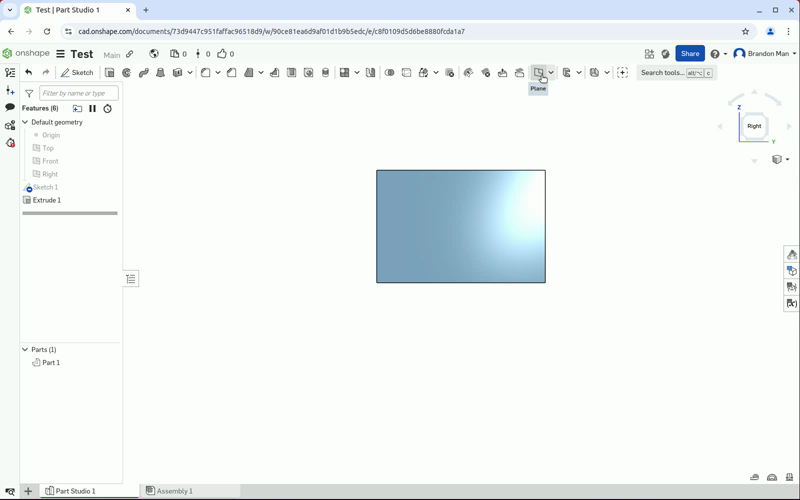
click(541, 75)
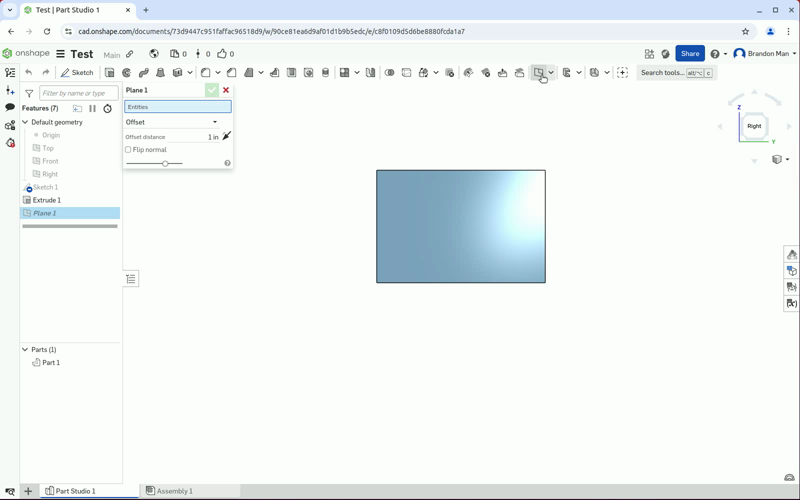
mouse_move(73, 176)
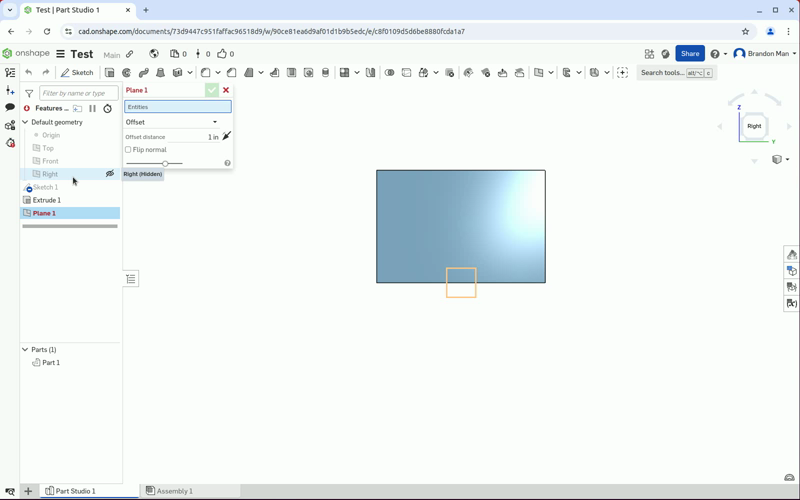
click(73, 176)
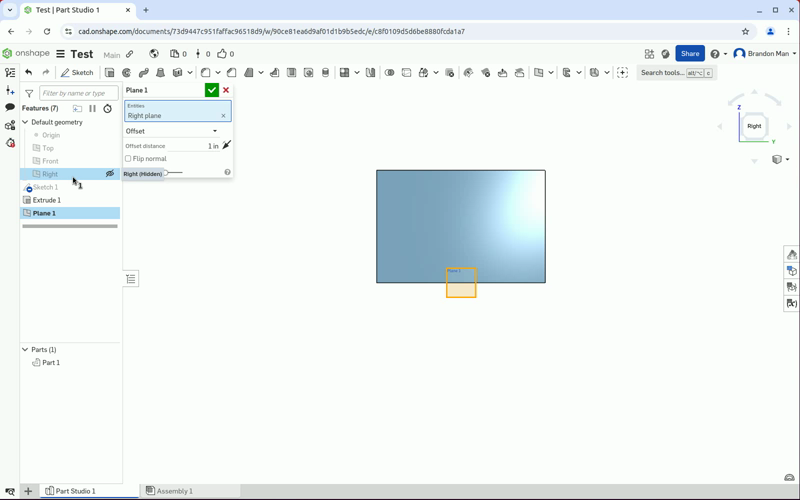
key(tab, 2)
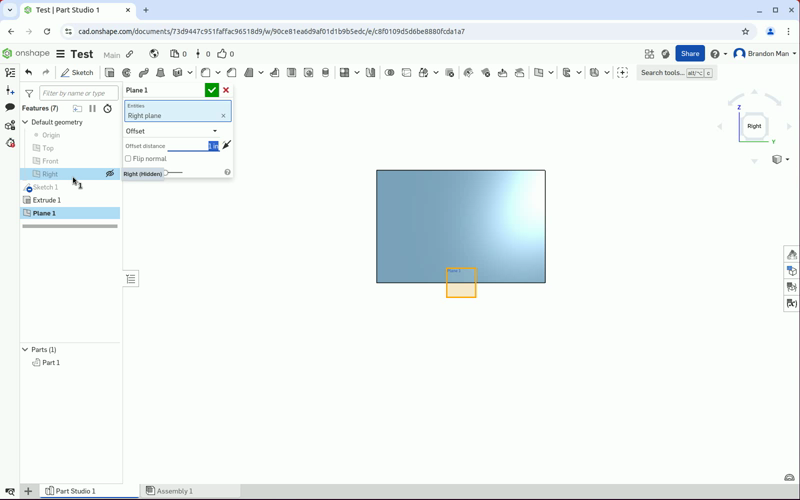
text(5.792)
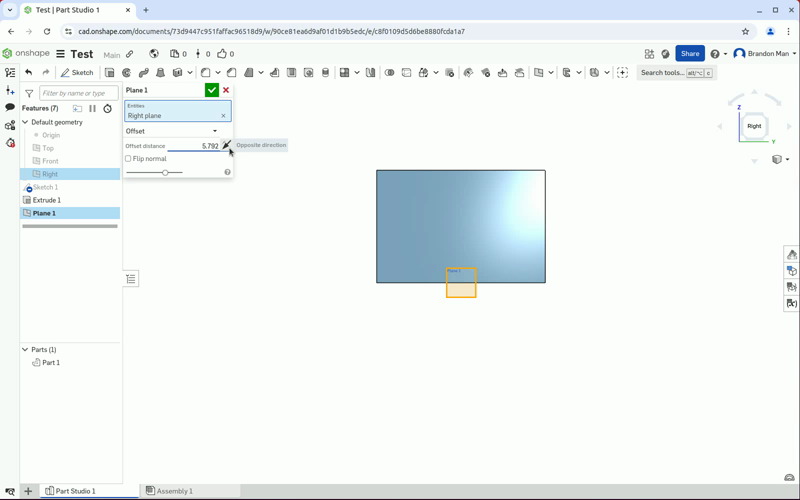
mouse_move(229, 147)
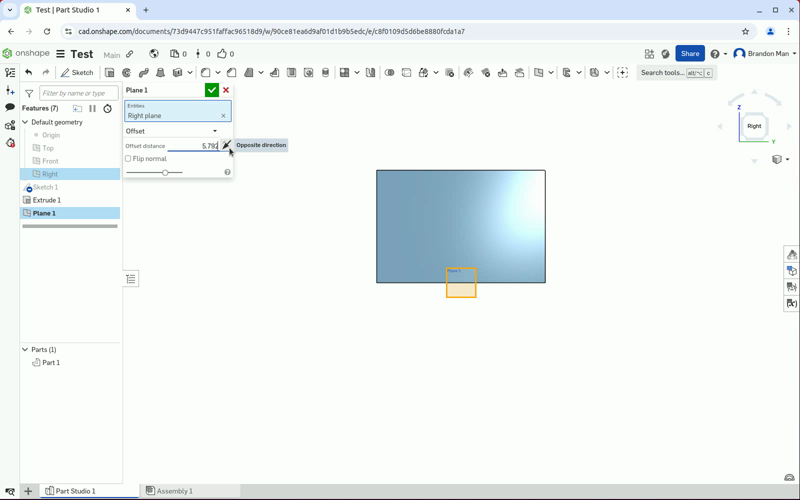
click(229, 147)
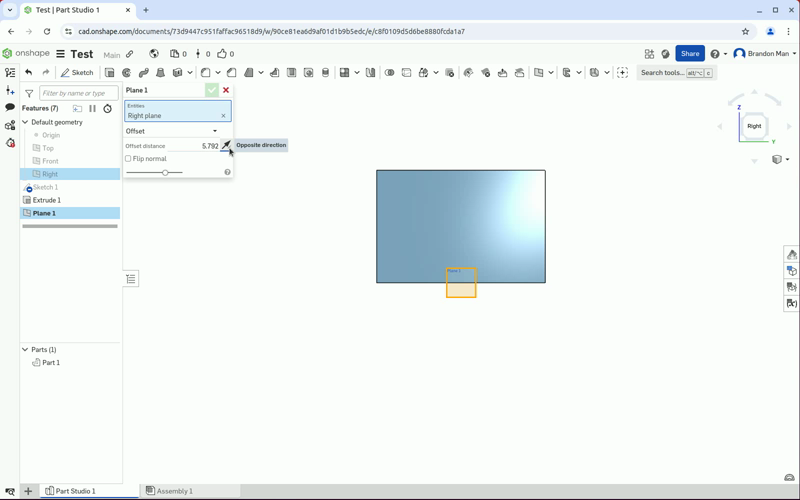
key(enter, 2)
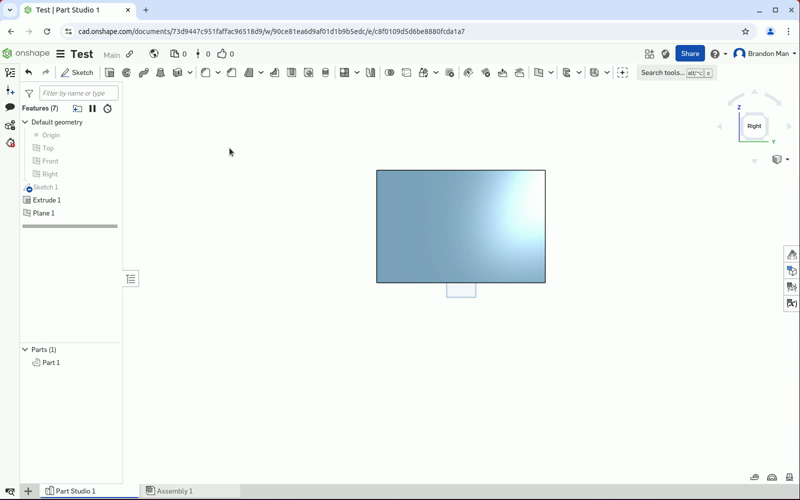
key(shift+s)
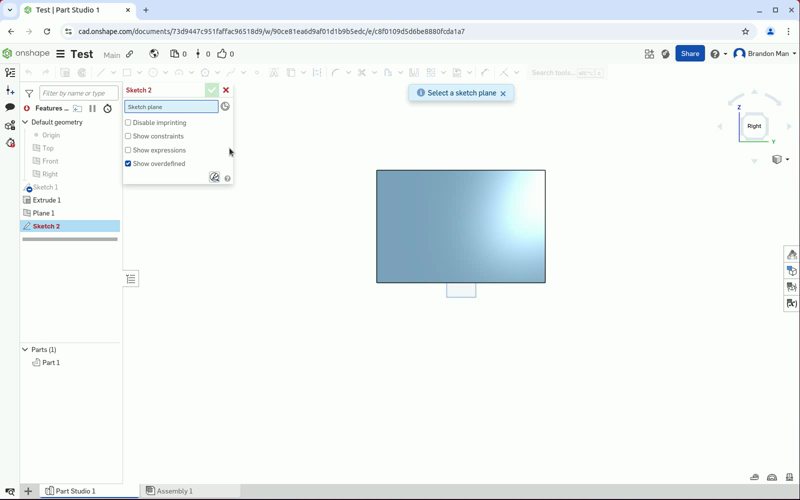
mouse_move(73, 215)
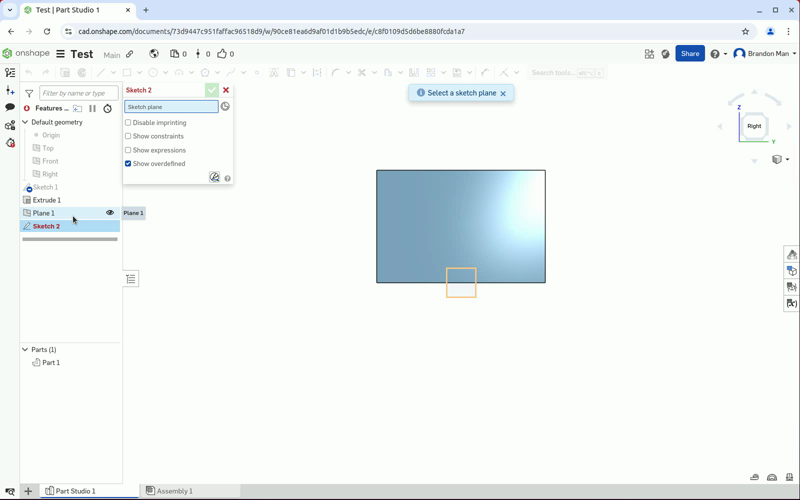
click(73, 215)
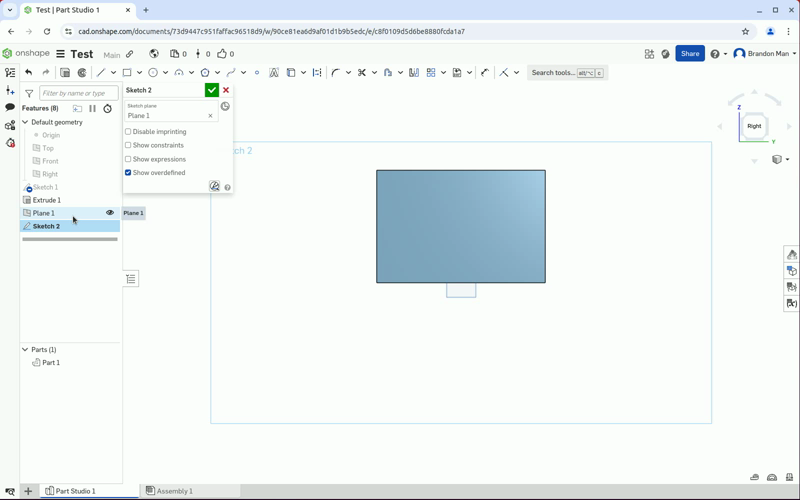
mouse_move(73, 352)
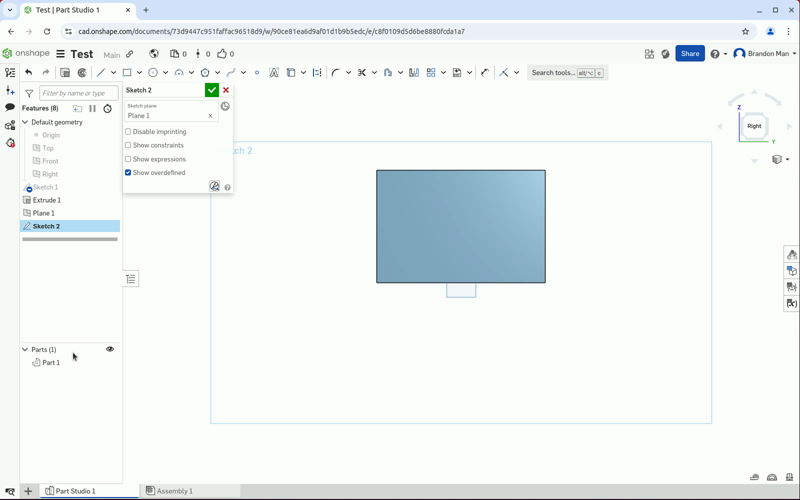
key(y)
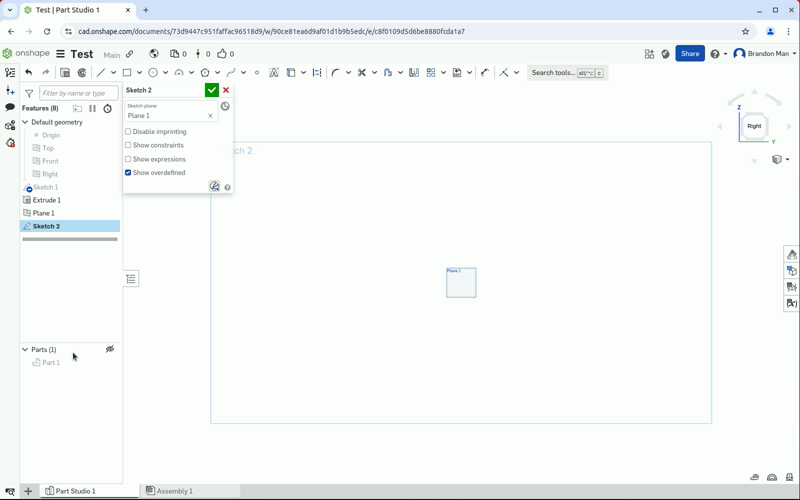
key(a)
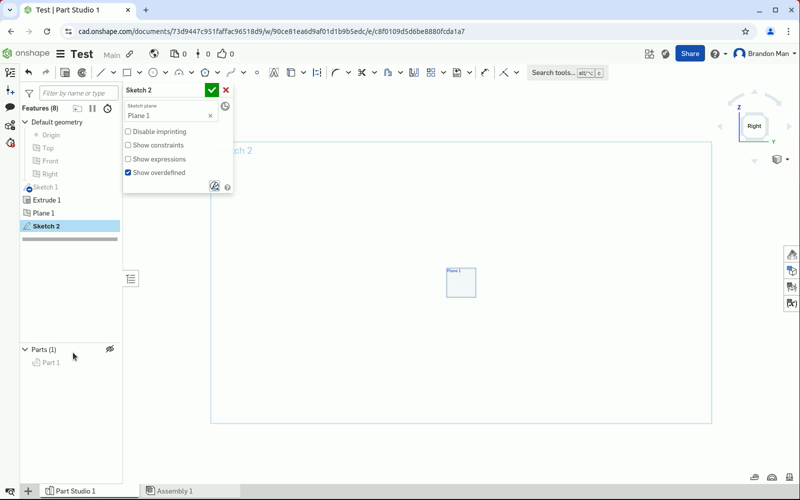
key_down(shift)
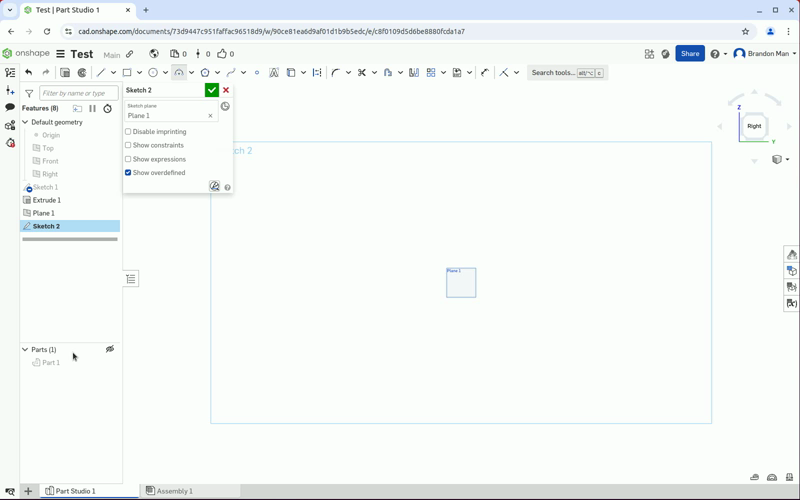
mouse_move(376, 198)
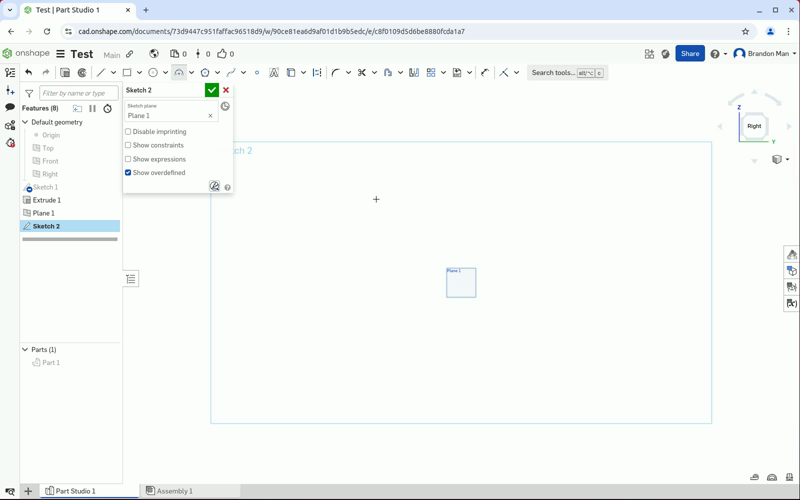
click(376, 198)
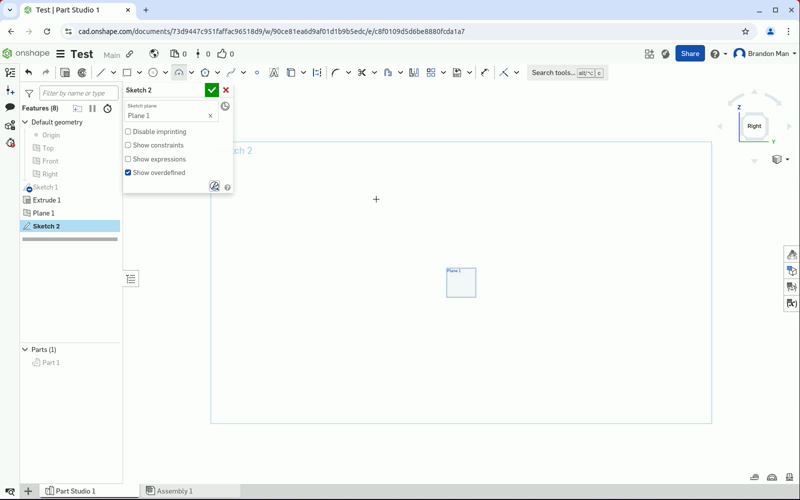
key_up(shift)
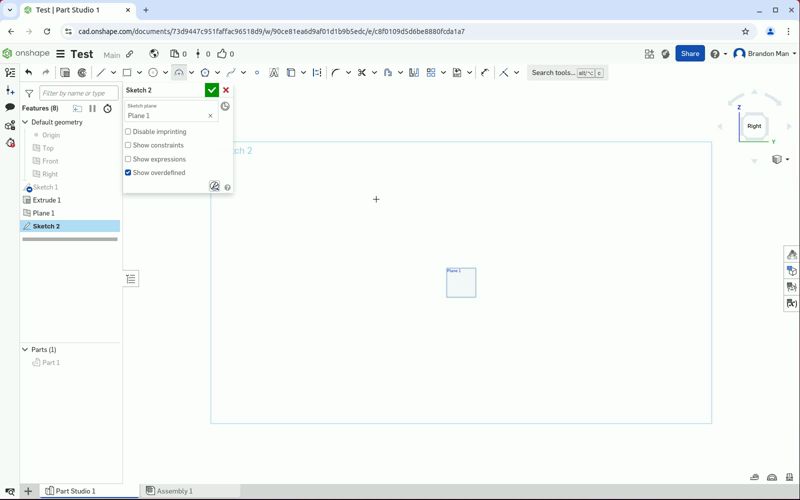
key_down(shift)
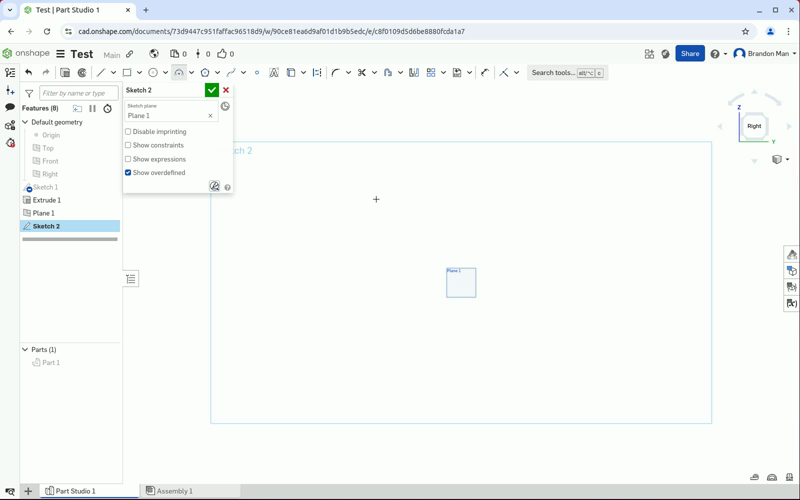
mouse_move(544, 198)
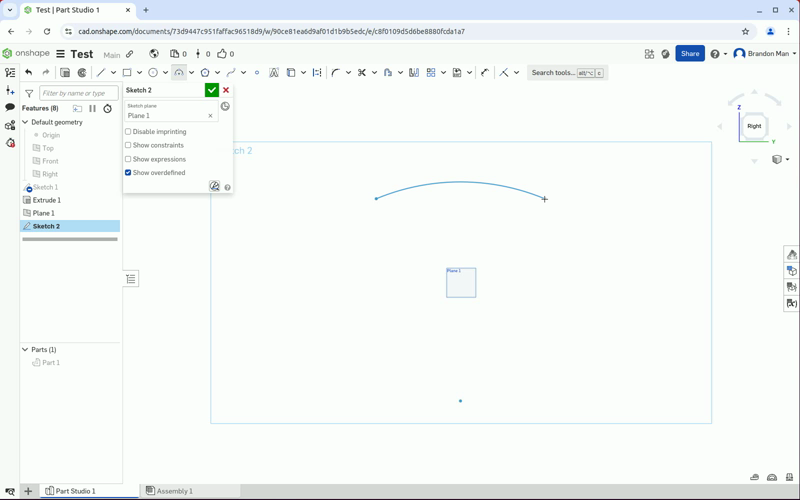
click(544, 198)
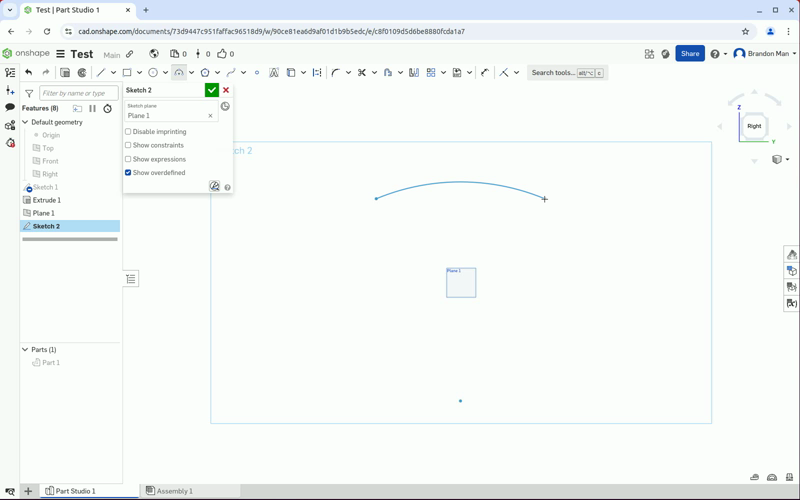
mouse_move(460, 282)
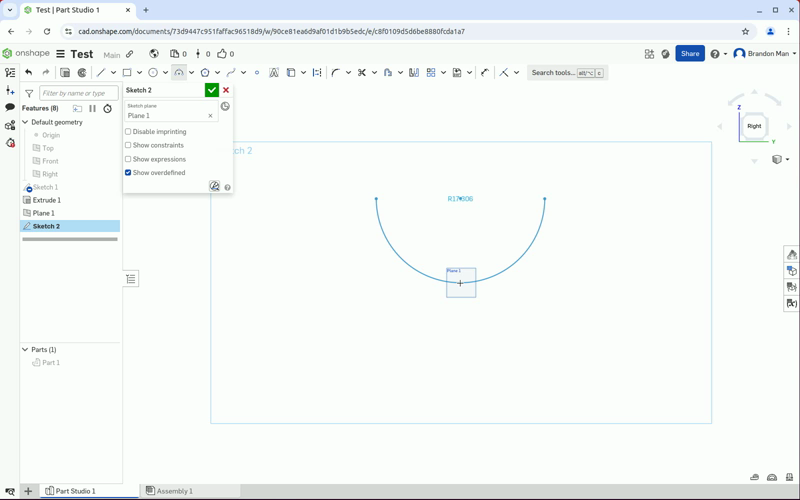
click(460, 282)
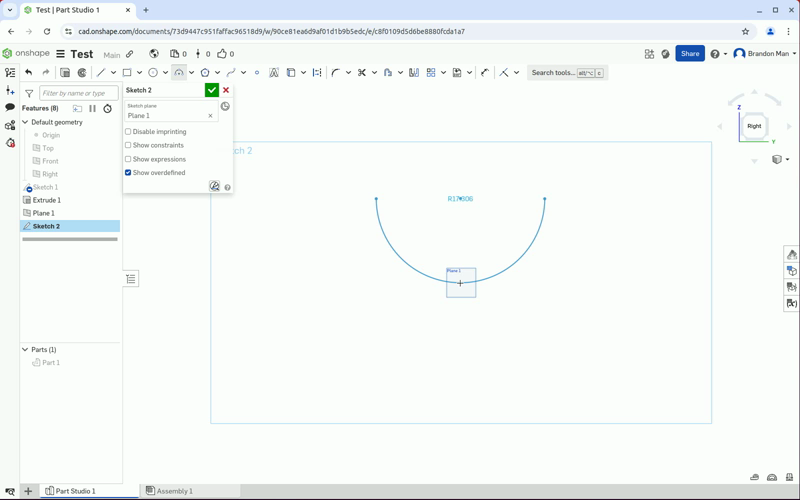
key_up(shift)
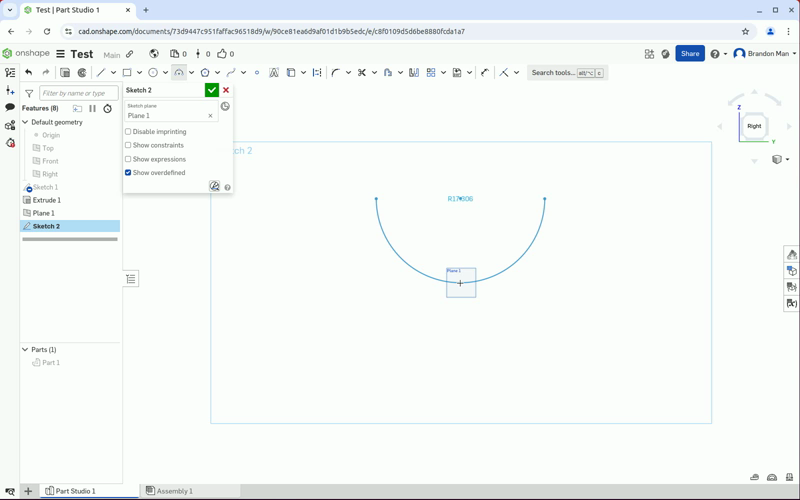
key(esc)
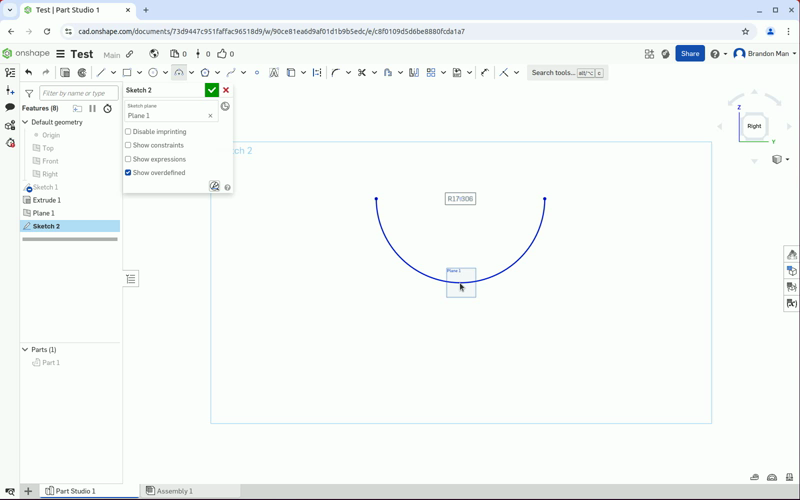
key(l)
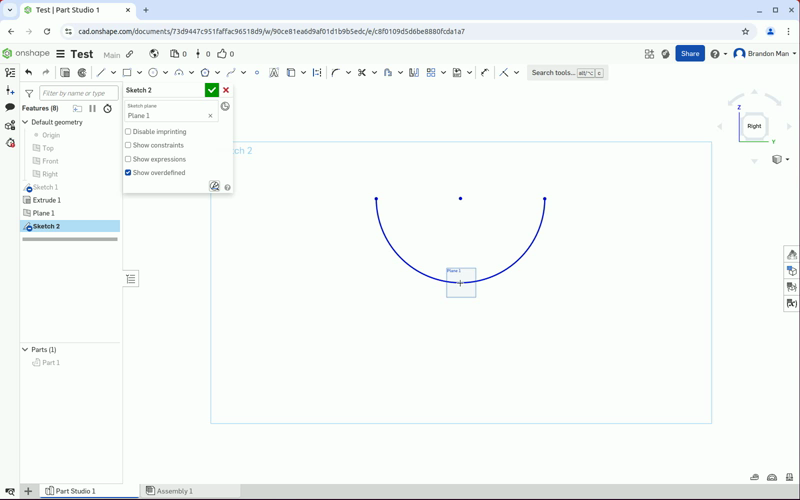
mouse_move(544, 198)
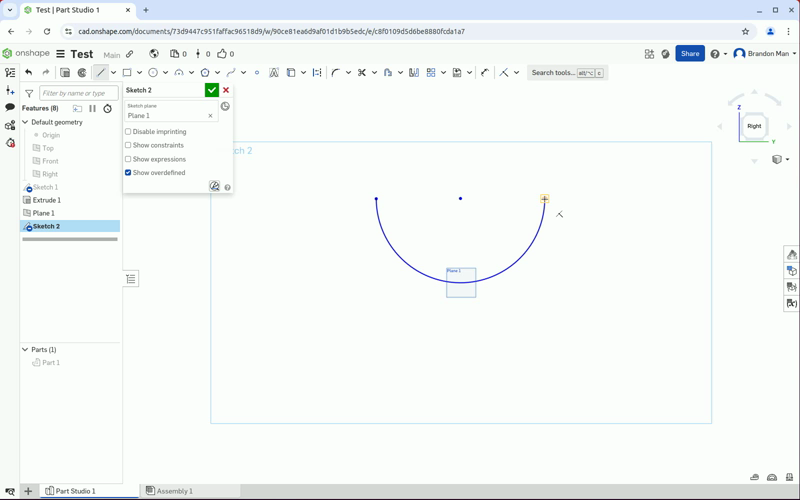
click(544, 198)
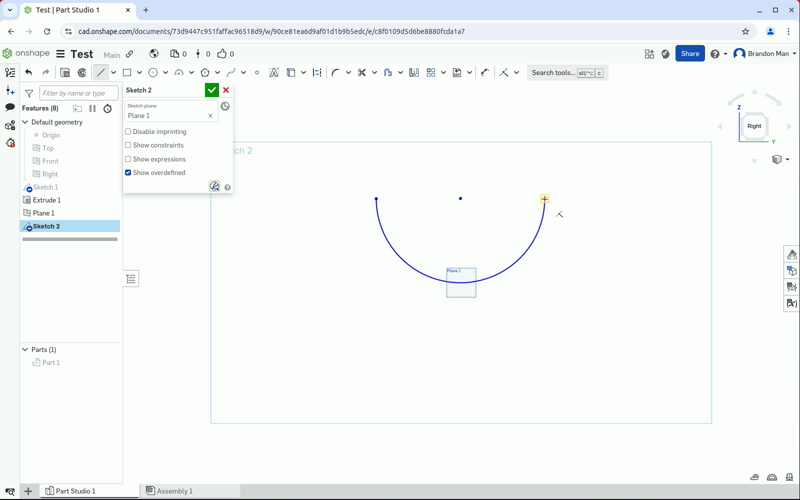
key_down(shift)
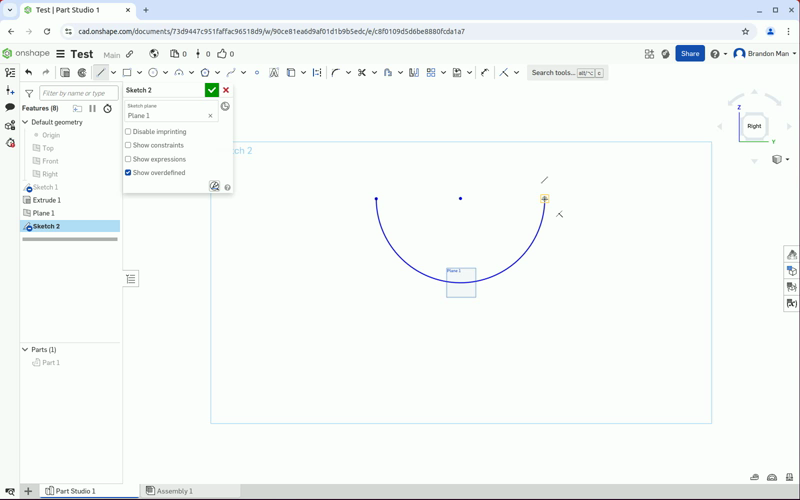
mouse_move(574, 198)
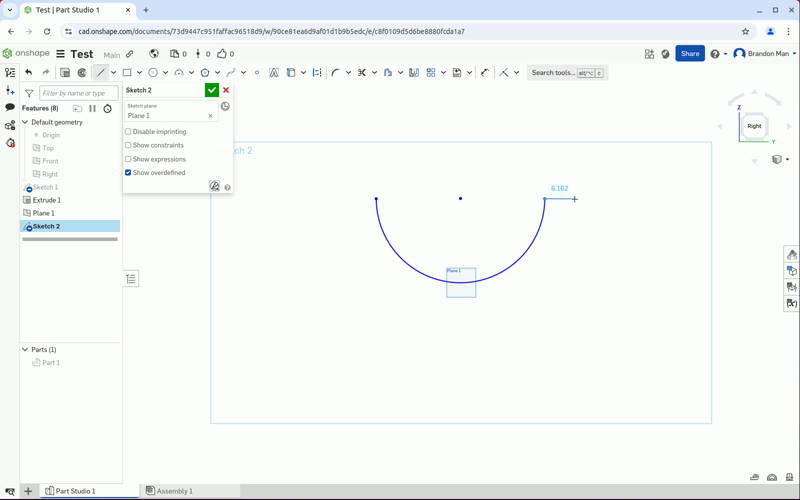
mouse_move(544, 170)
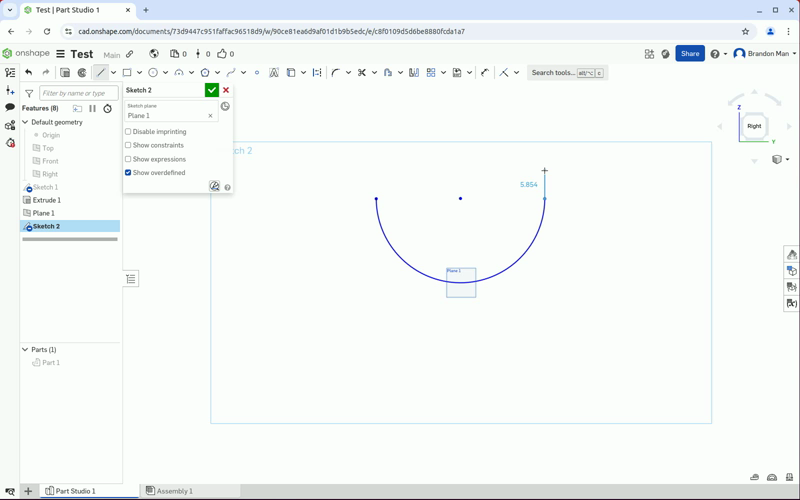
click(544, 170)
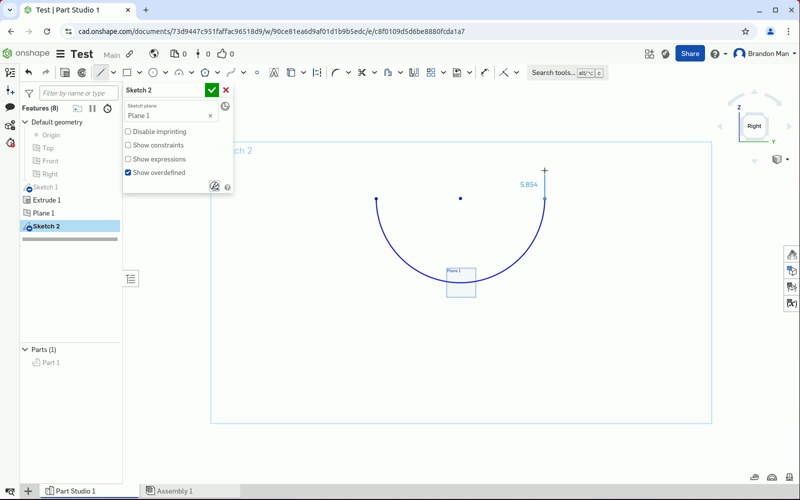
key_up(shift)
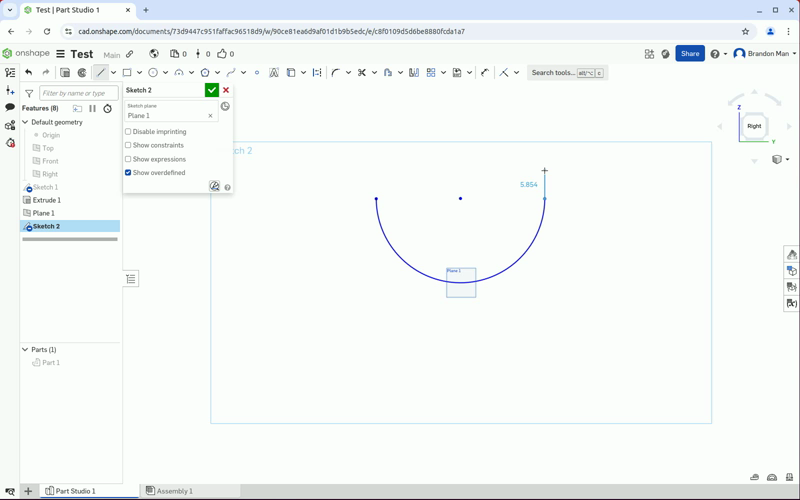
key_down(shift)
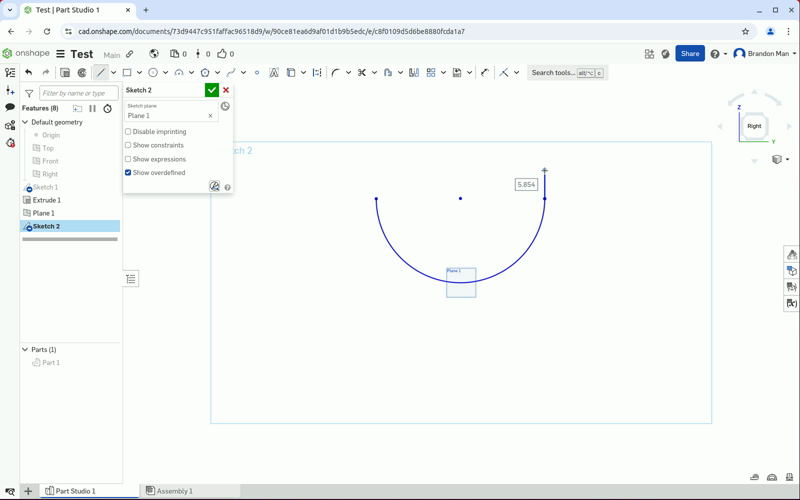
mouse_move(574, 170)
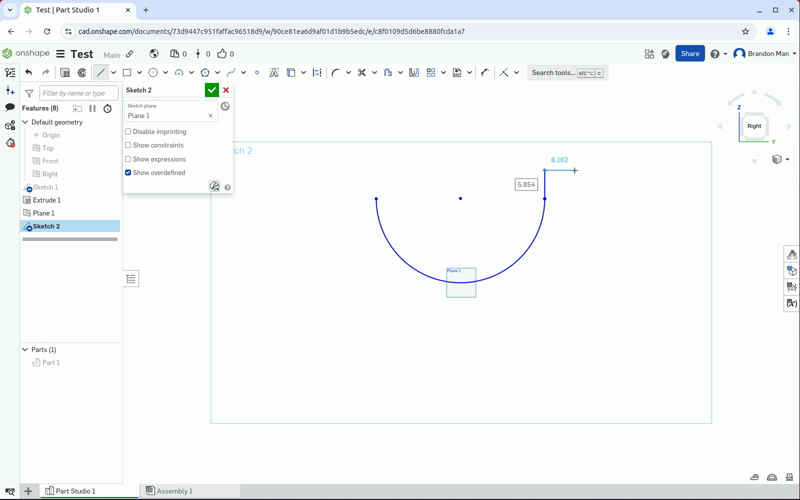
mouse_move(521, 170)
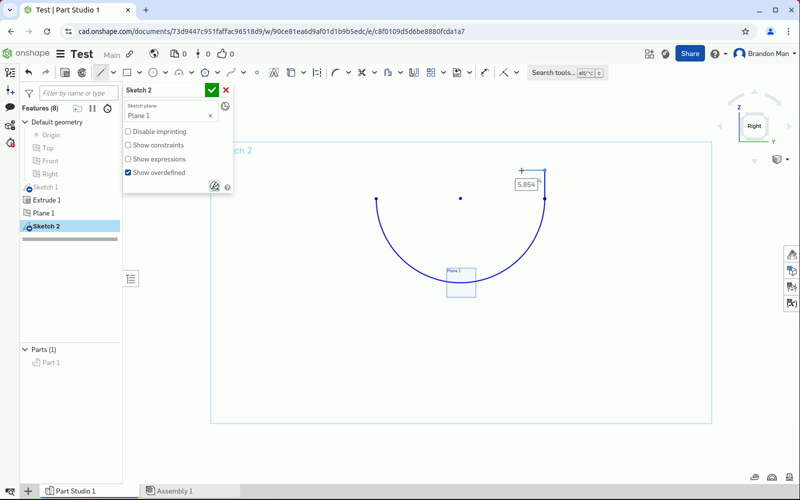
click(521, 170)
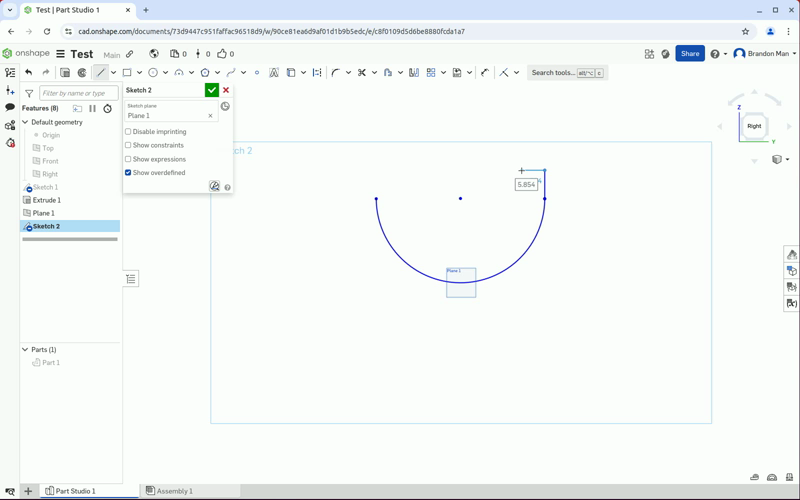
key_up(shift)
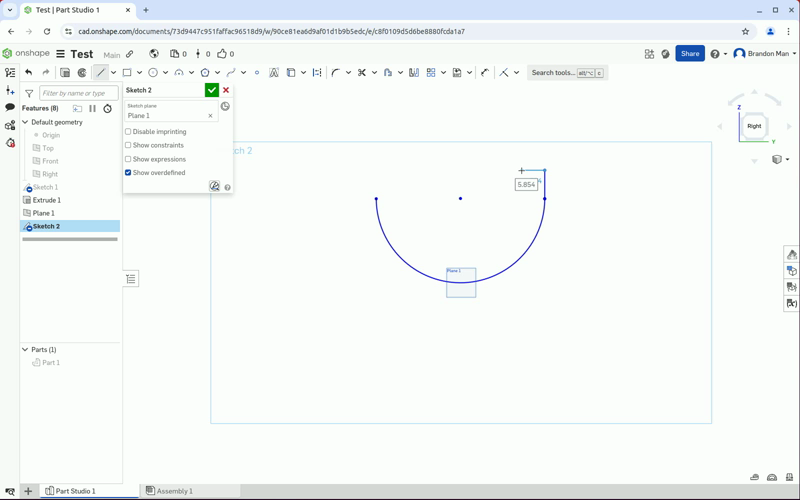
key_down(shift)
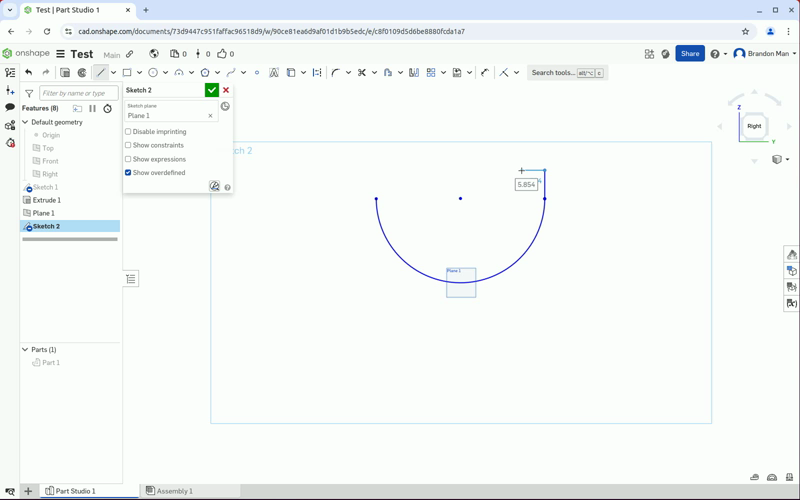
mouse_move(551, 170)
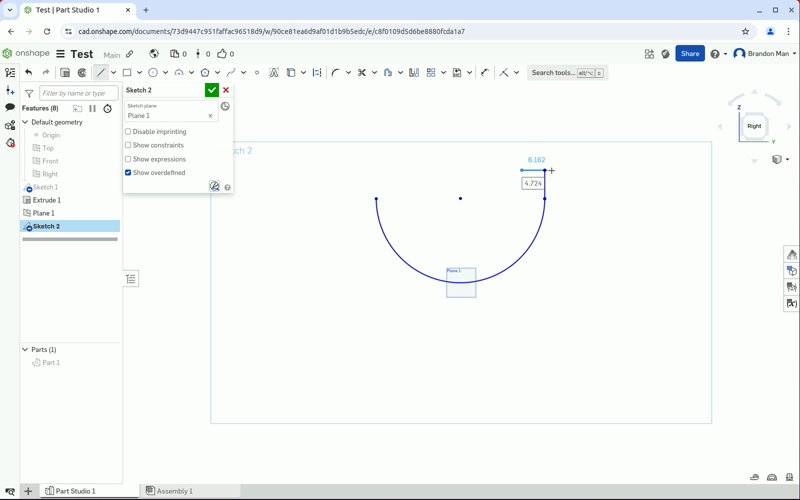
mouse_move(521, 198)
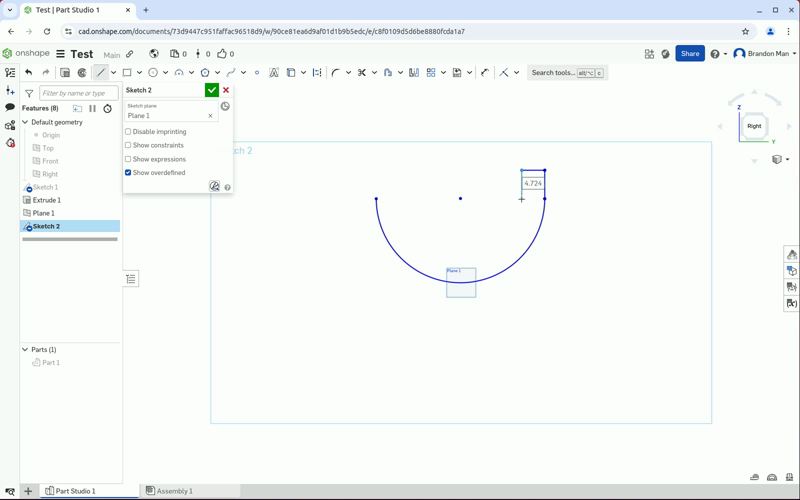
click(521, 198)
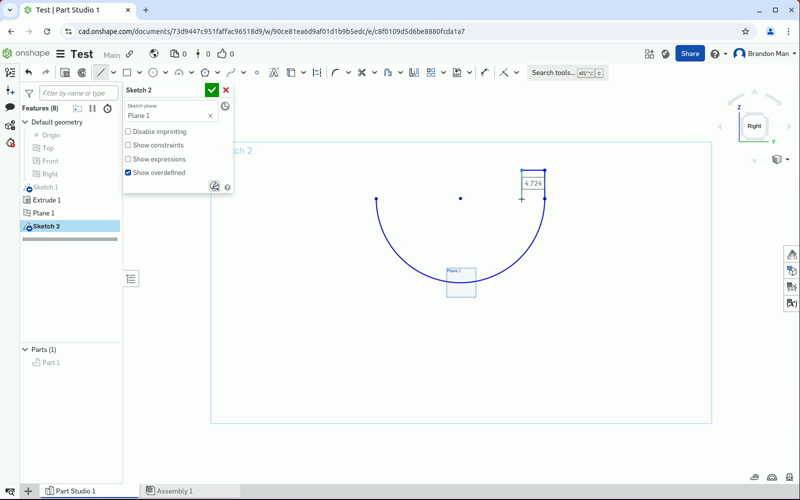
key_up(shift)
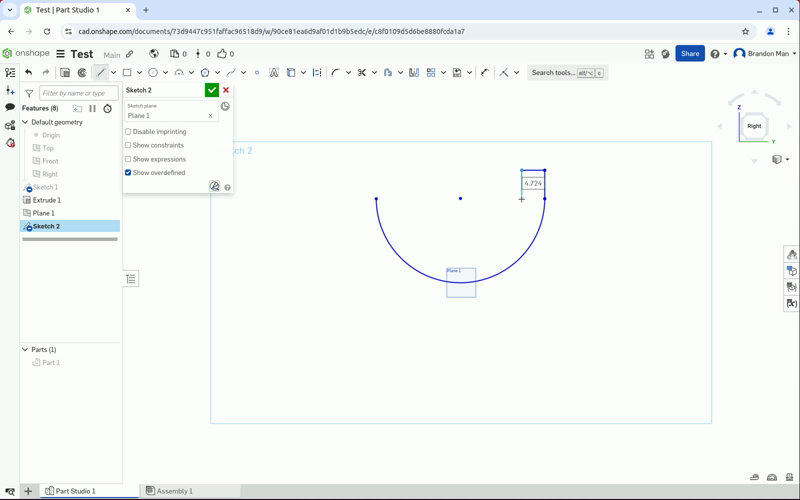
key(esc)
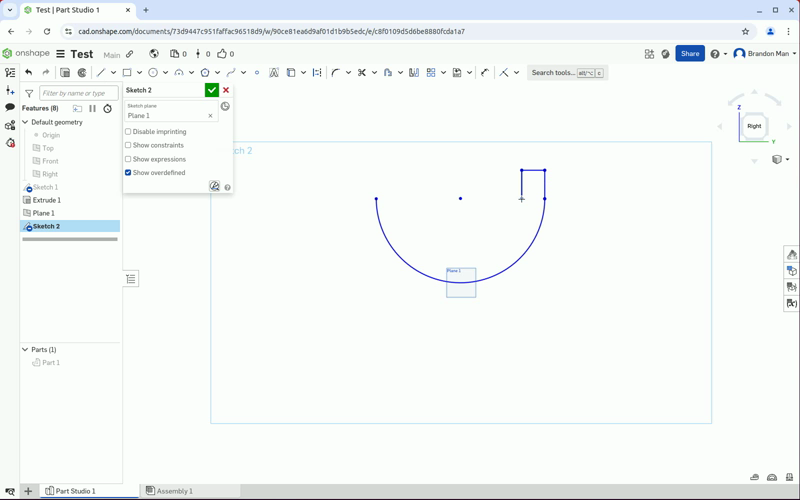
key(a)
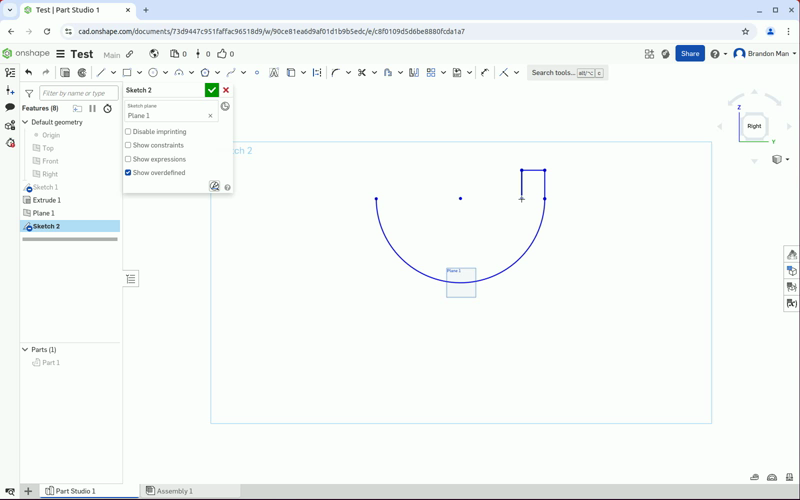
mouse_move(521, 198)
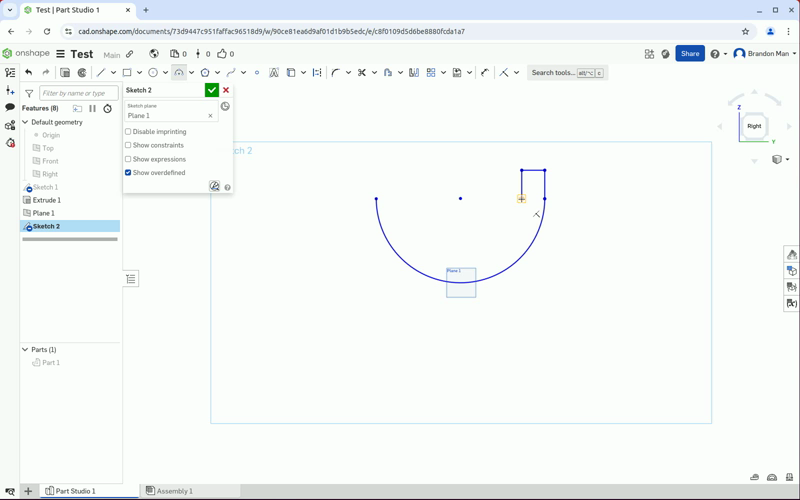
click(521, 198)
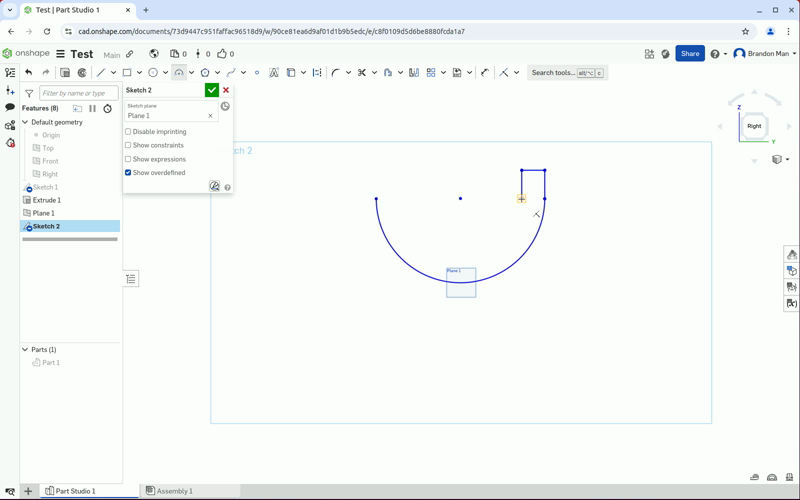
key_down(shift)
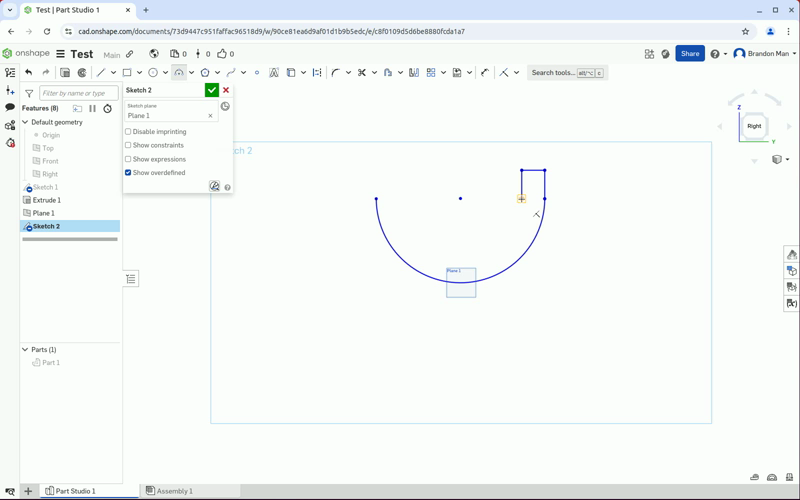
mouse_move(399, 198)
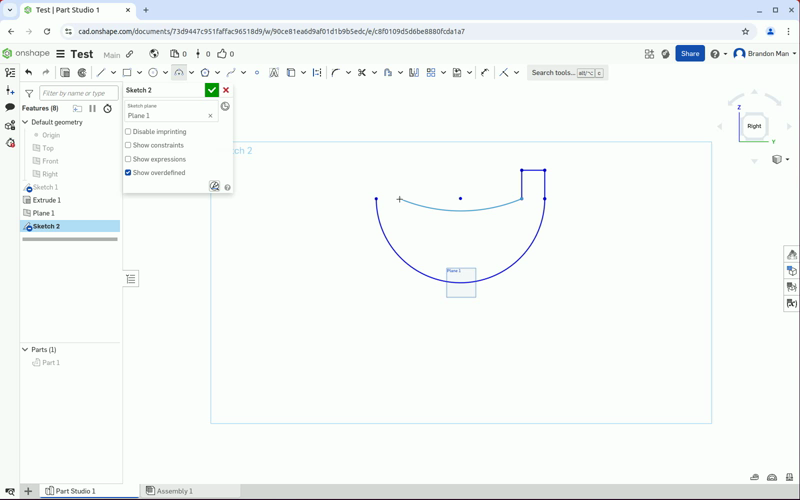
click(399, 198)
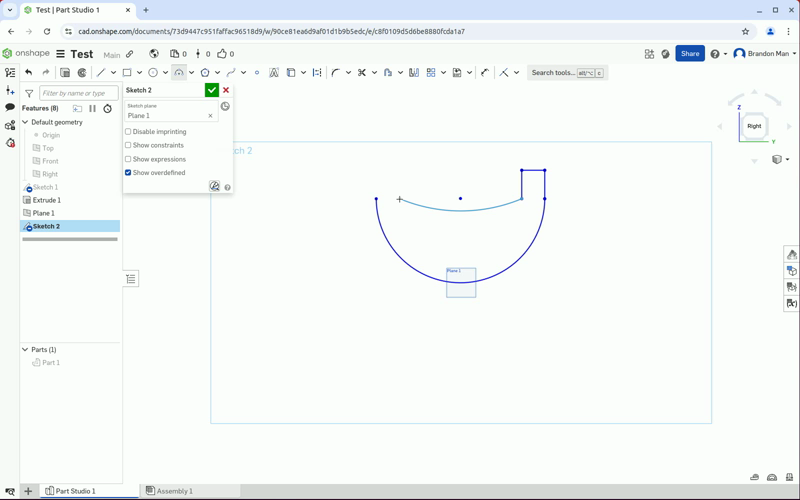
mouse_move(460, 259)
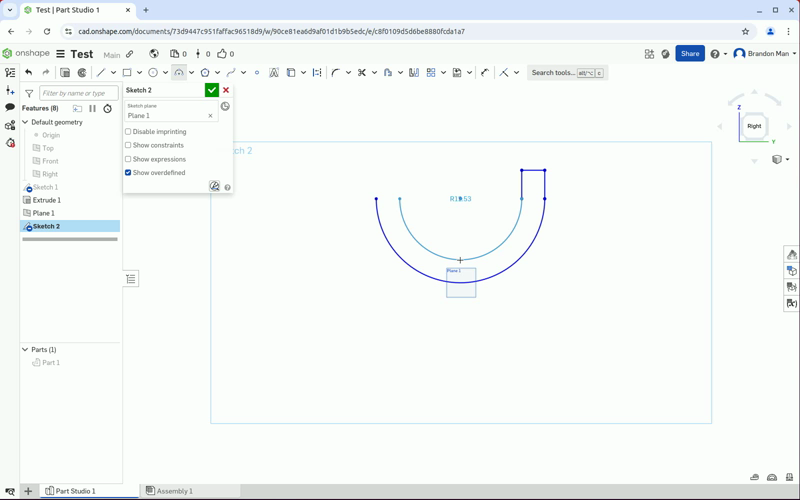
click(460, 259)
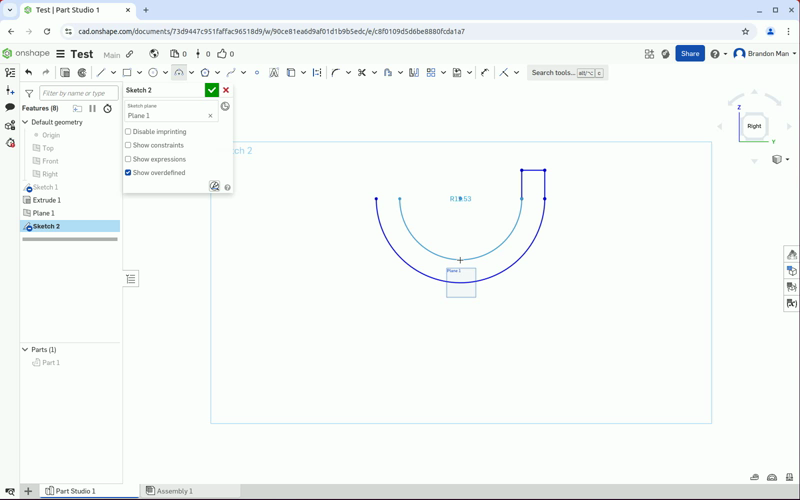
key_up(shift)
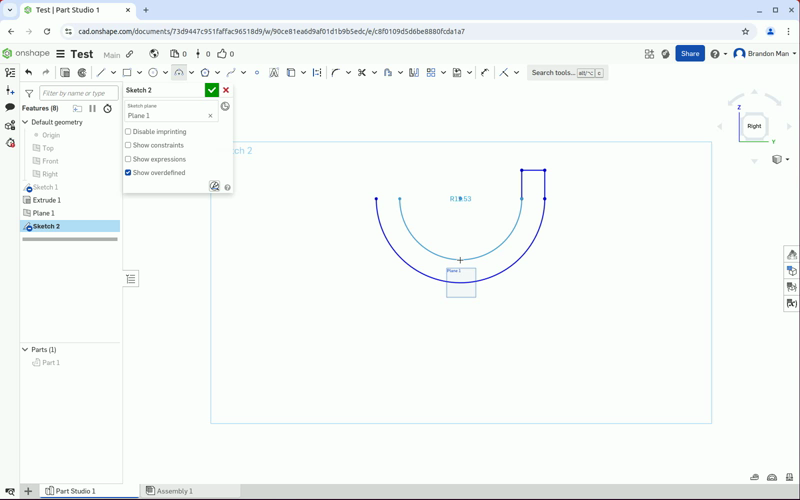
key(esc)
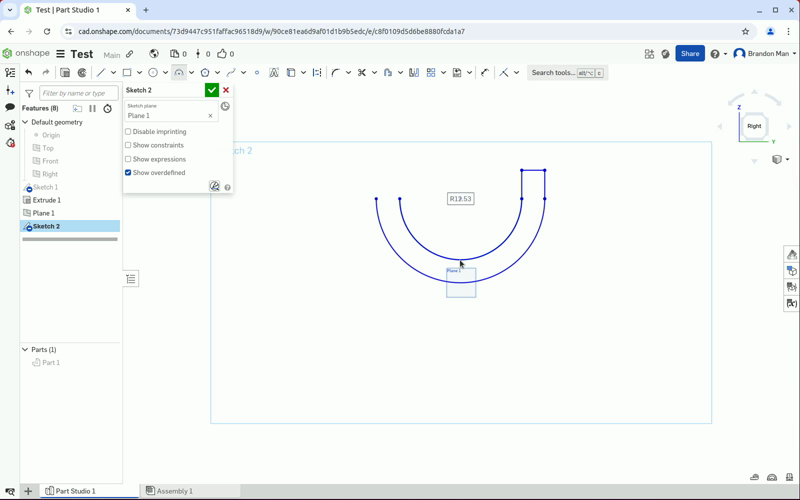
key(l)
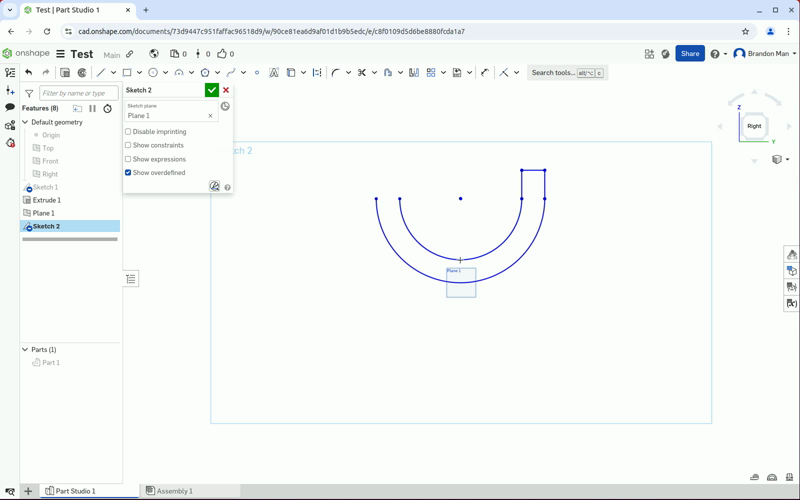
mouse_move(399, 198)
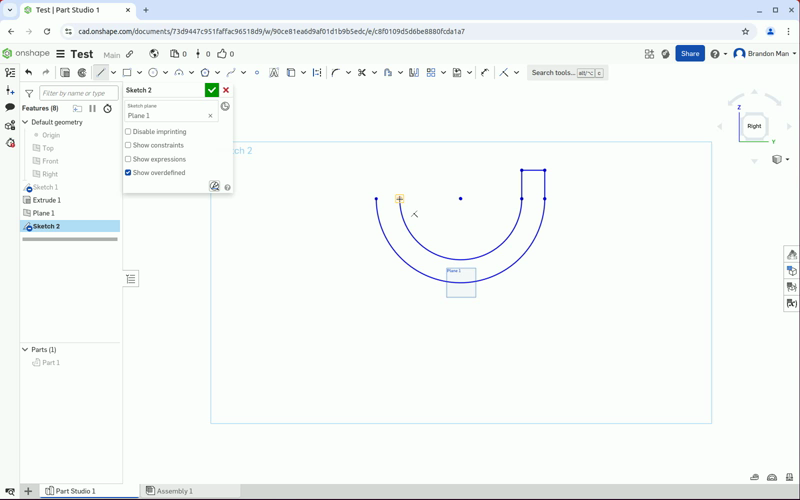
click(399, 198)
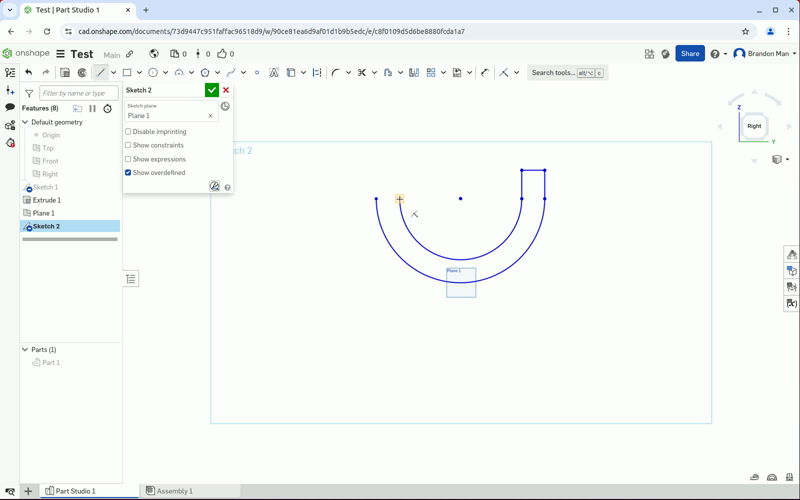
key_down(shift)
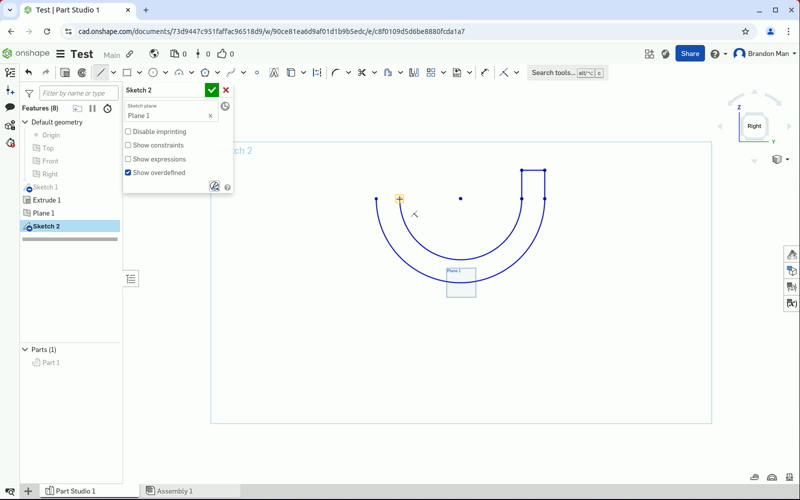
mouse_move(429, 198)
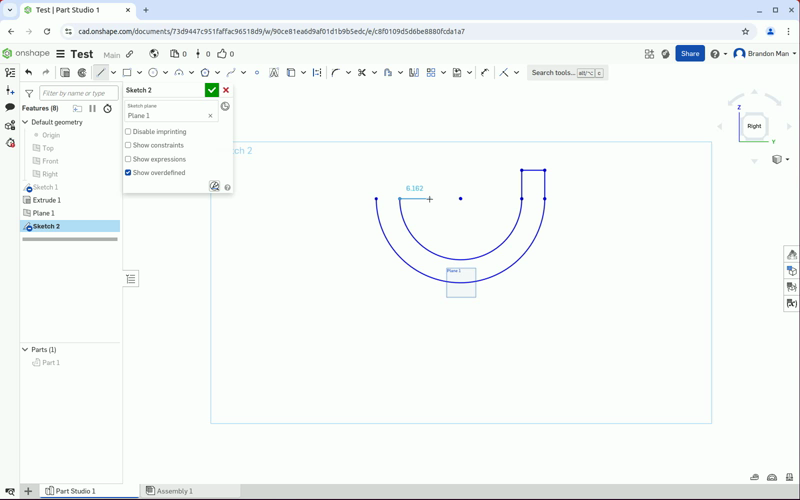
mouse_move(399, 170)
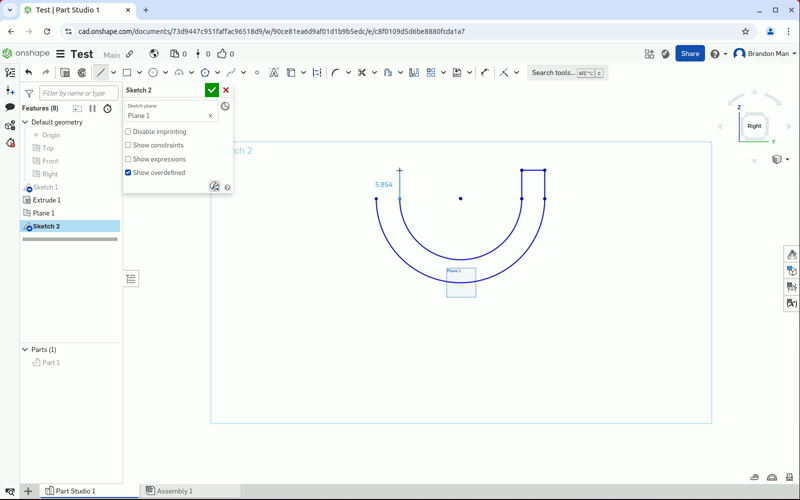
click(399, 170)
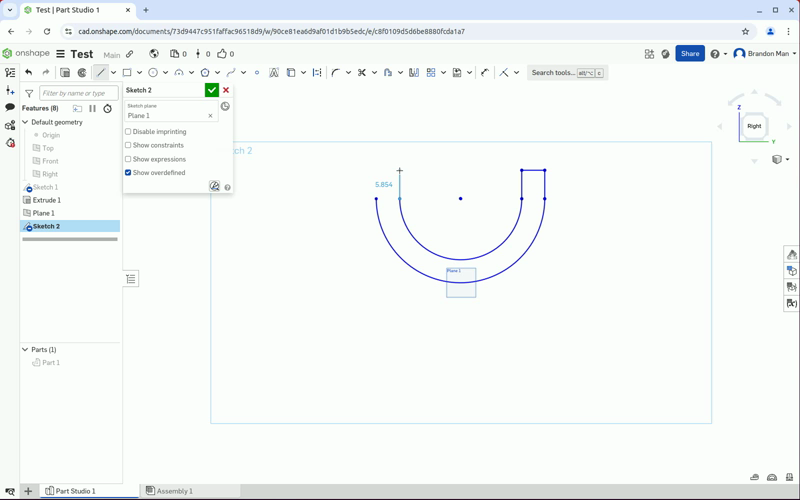
key_up(shift)
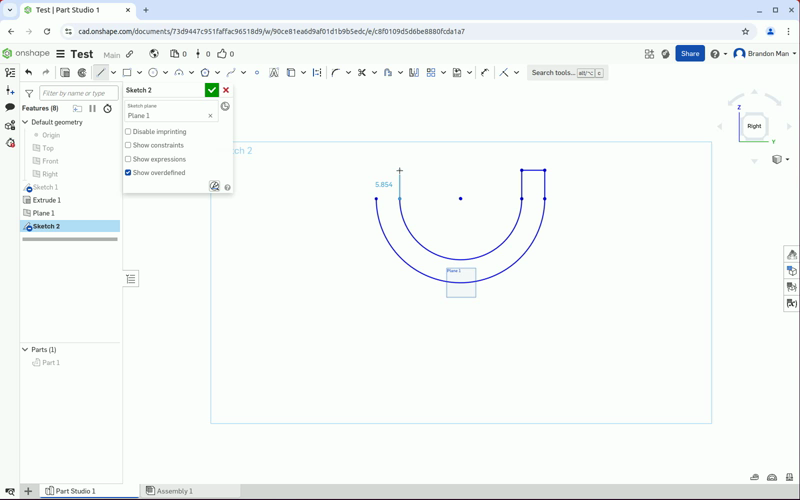
key_down(shift)
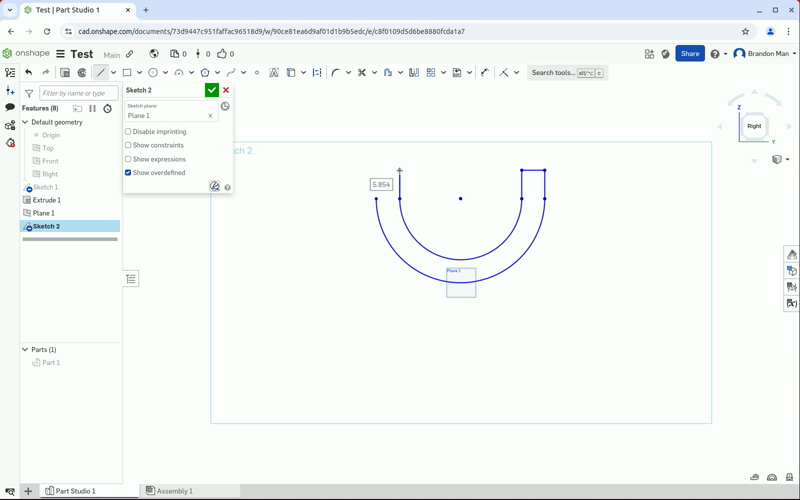
mouse_move(429, 170)
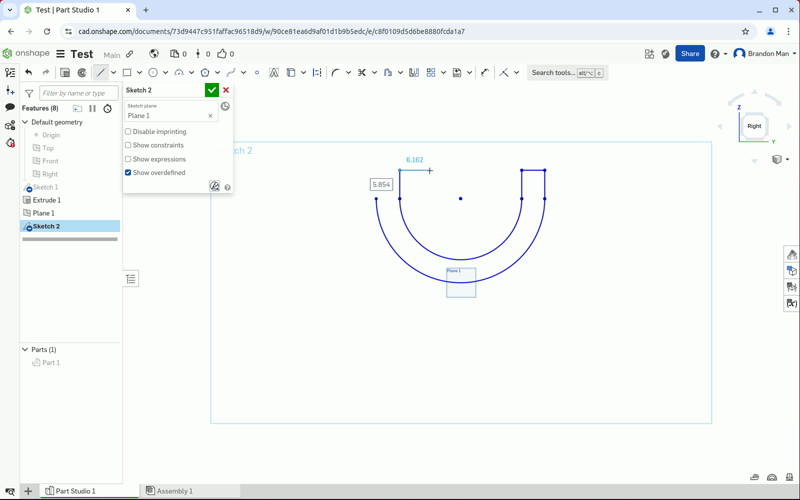
mouse_move(376, 170)
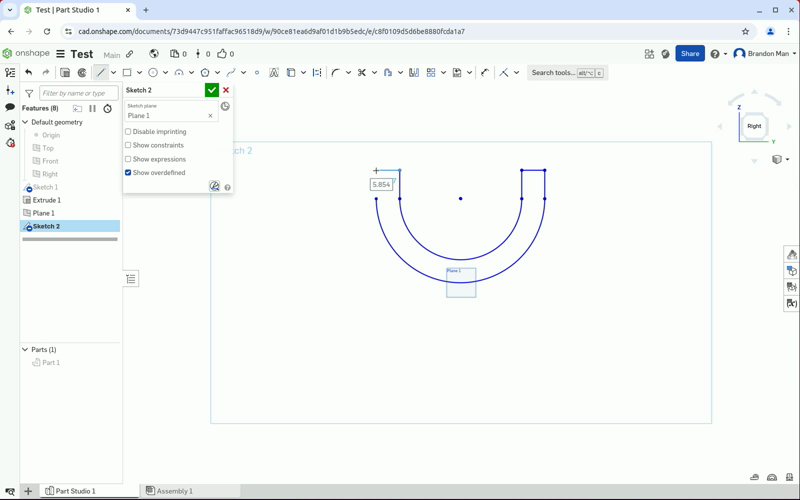
click(376, 170)
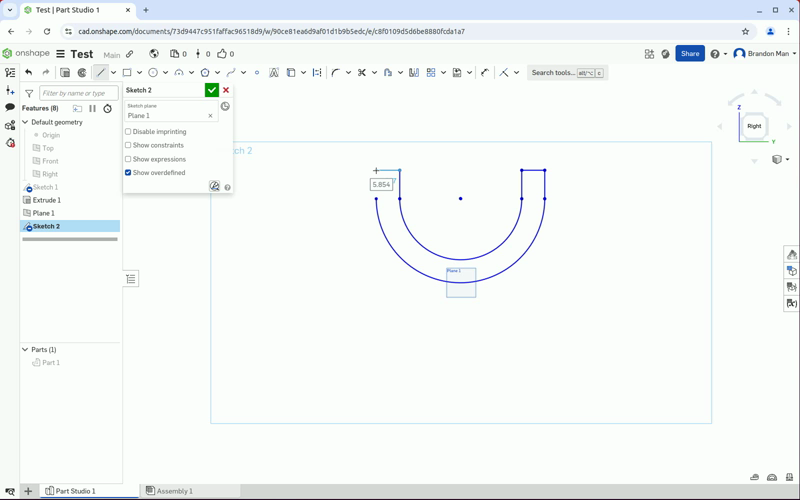
key_up(shift)
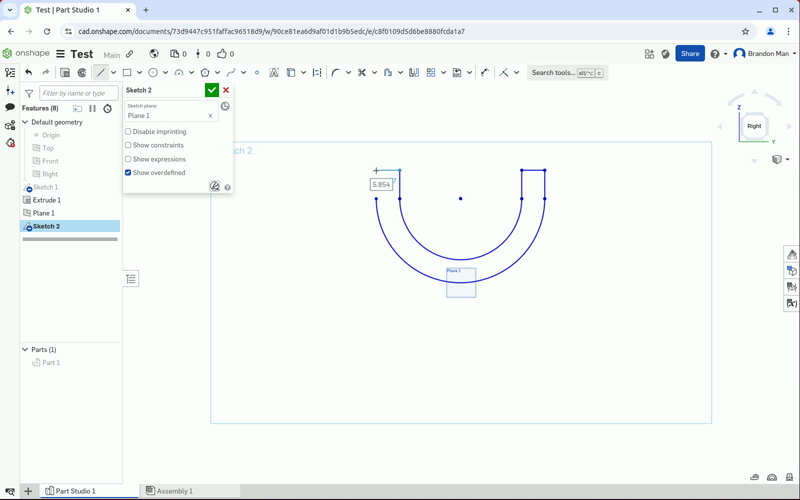
mouse_move(406, 170)
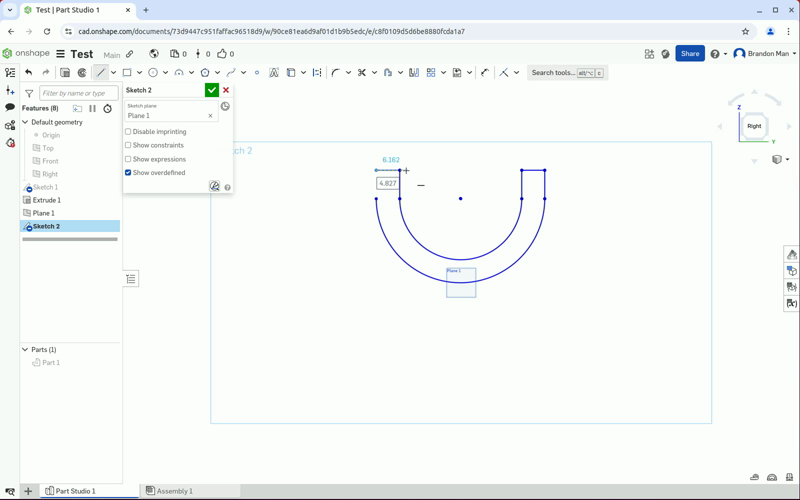
key_down(shift)
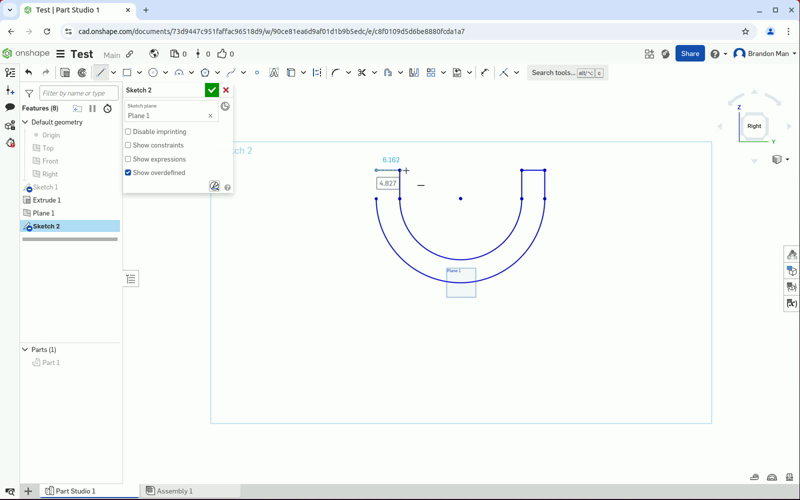
mouse_move(376, 198)
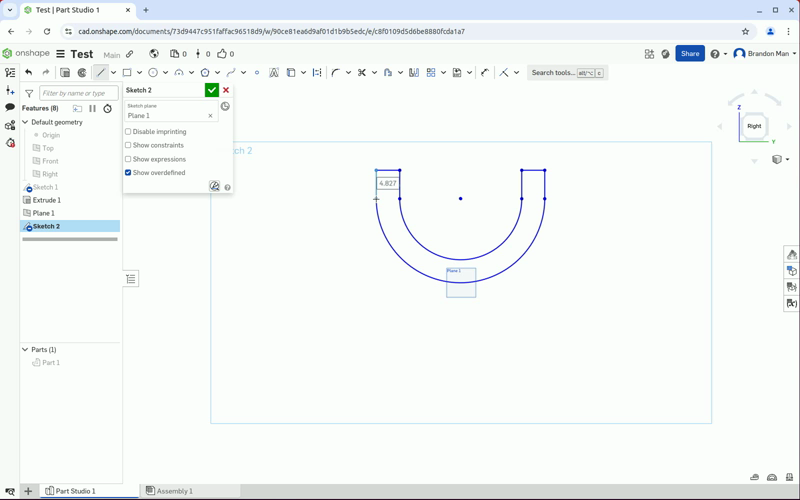
key_up(shift)
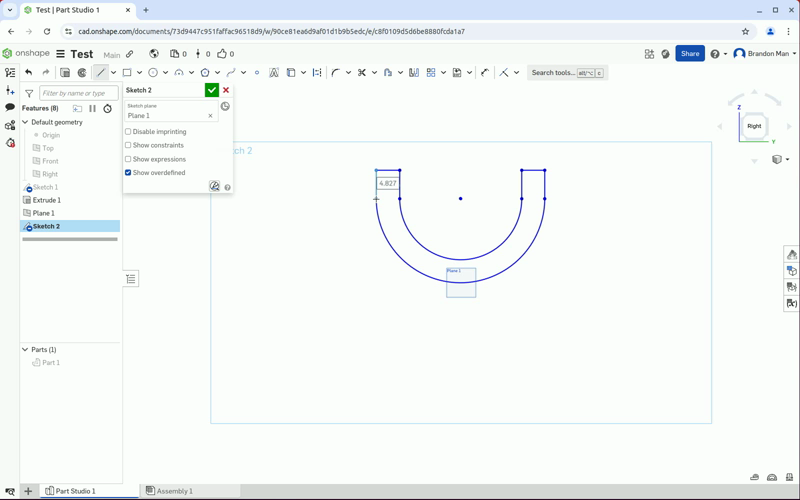
click(376, 198)
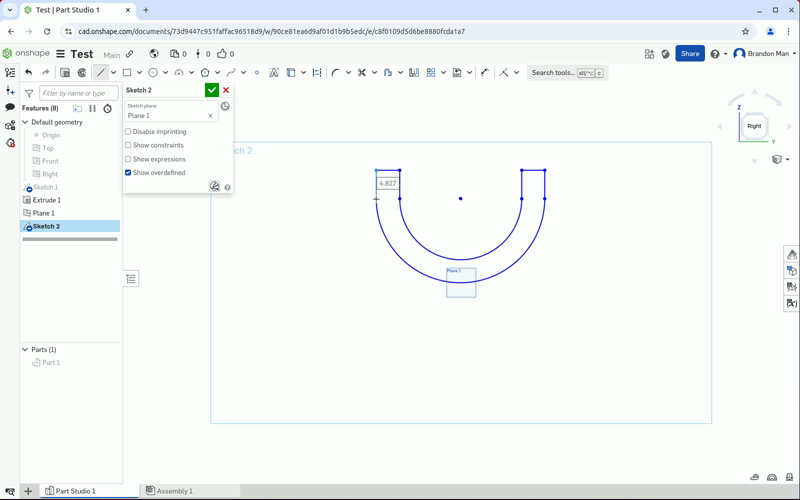
key(esc)
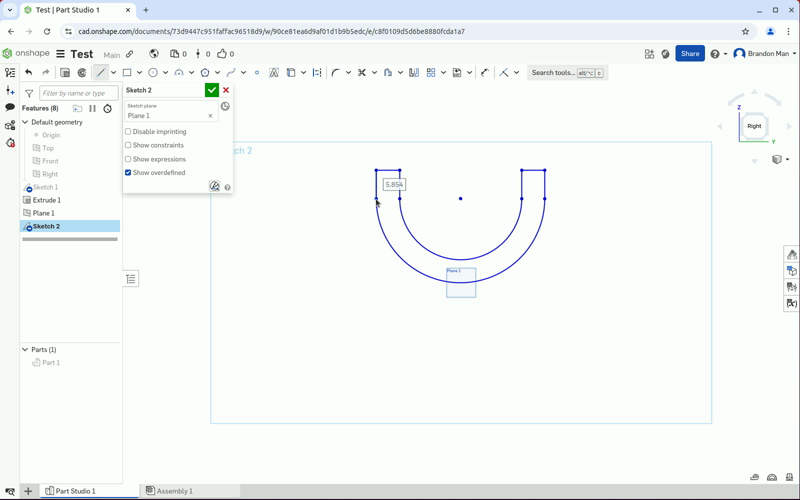
mouse_move(393, 209)
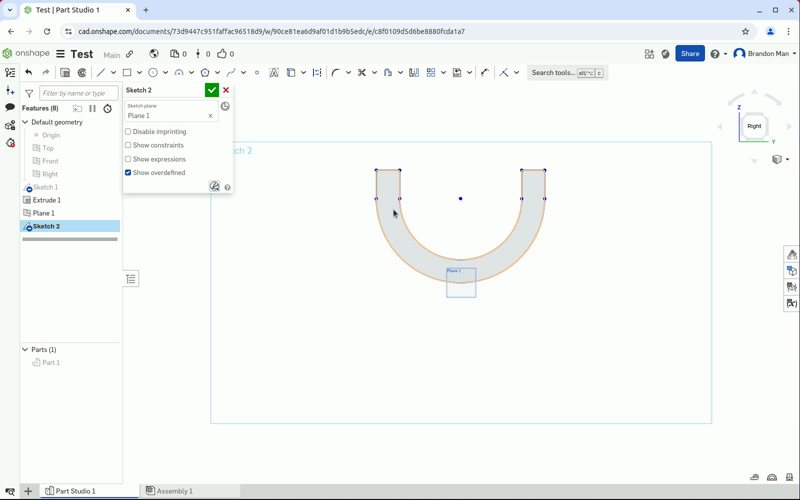
scroll(6)
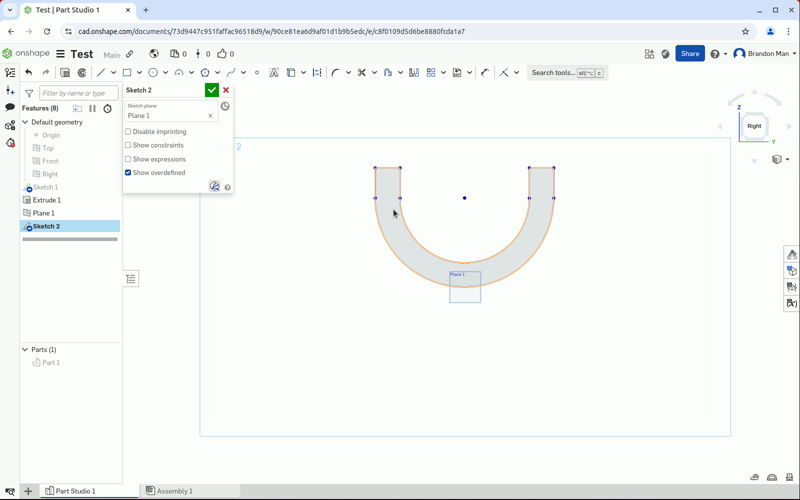
scroll(6)
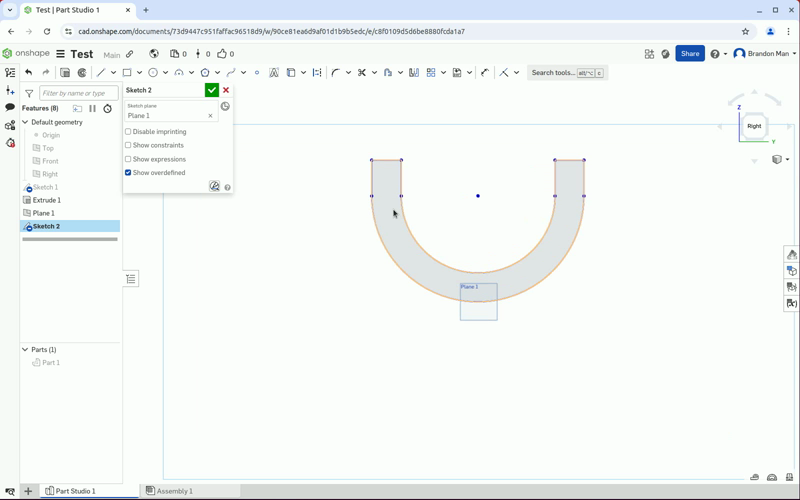
scroll(6)
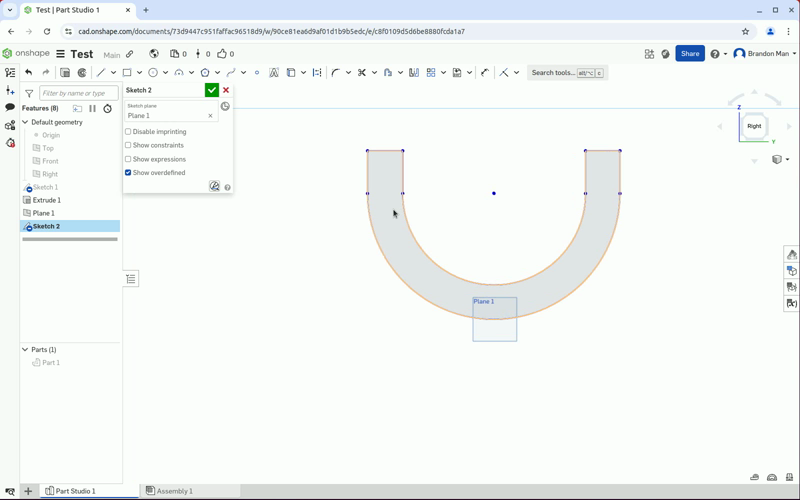
scroll(6)
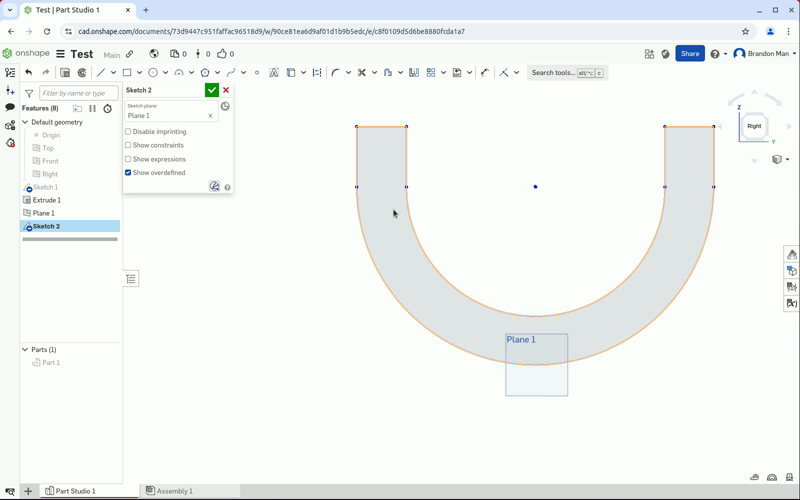
scroll(6)
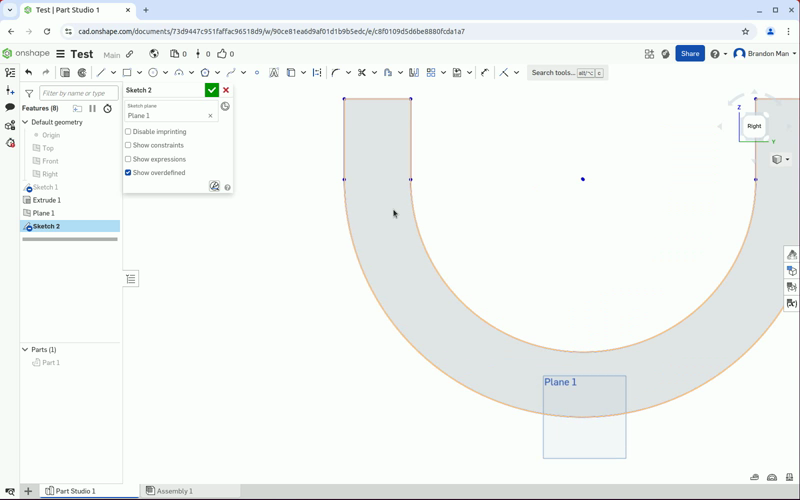
scroll(6)
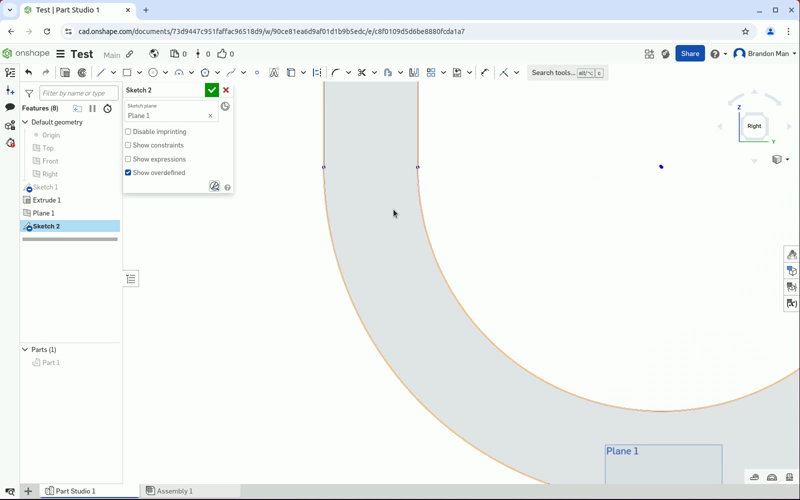
scroll(6)
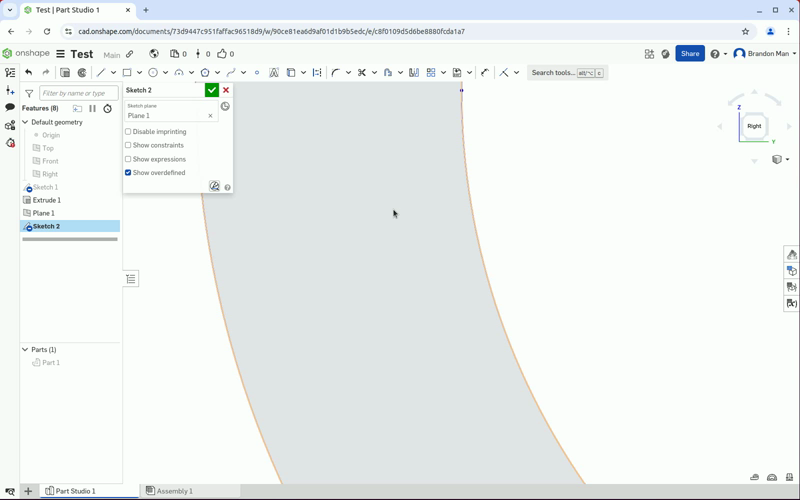
click(393, 209)
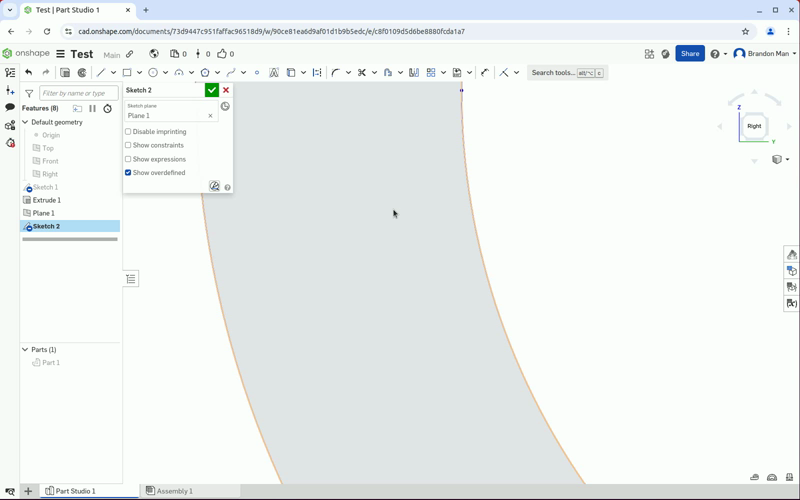
scroll(-6)
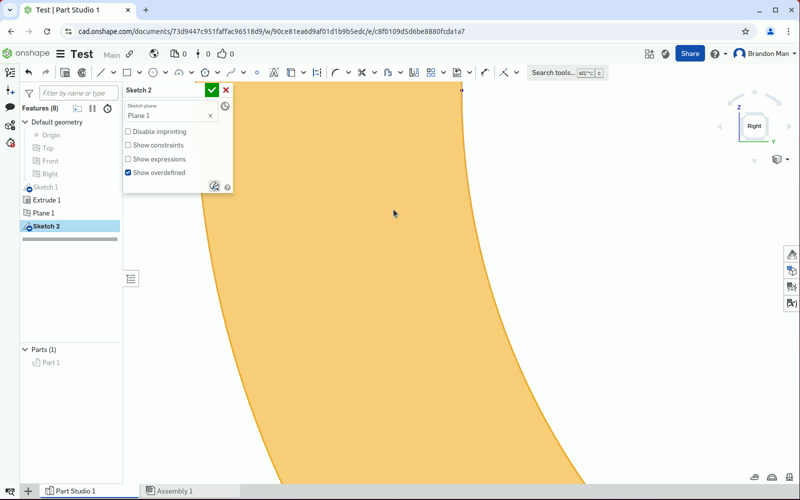
scroll(-6)
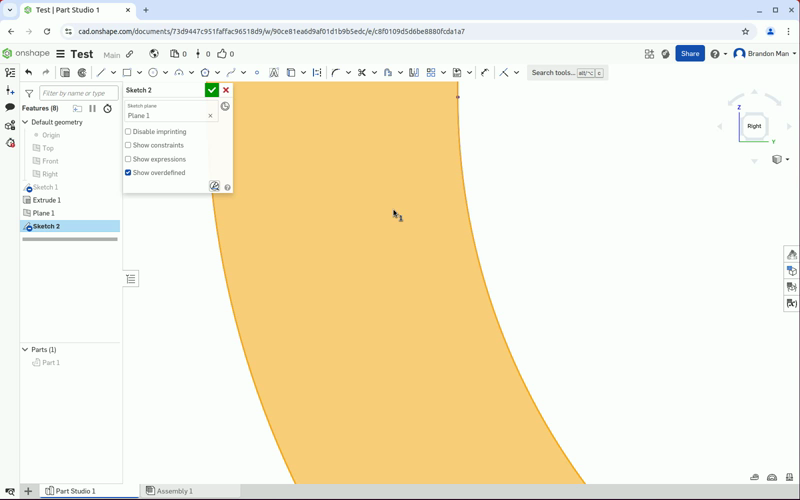
scroll(-6)
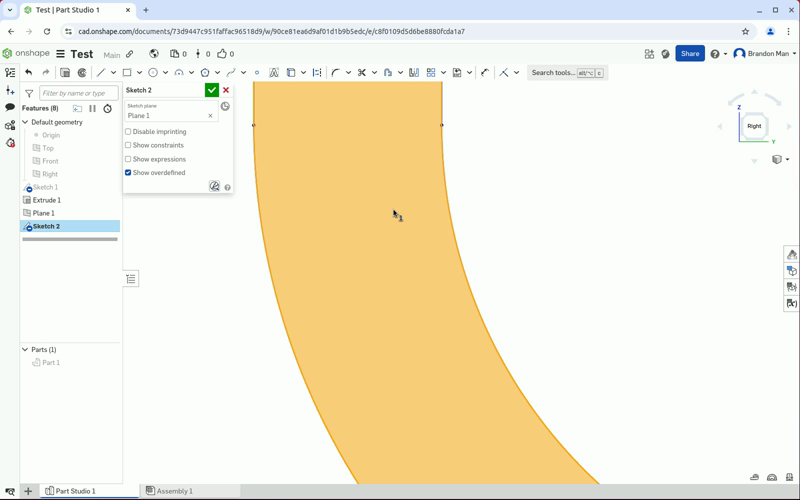
scroll(-6)
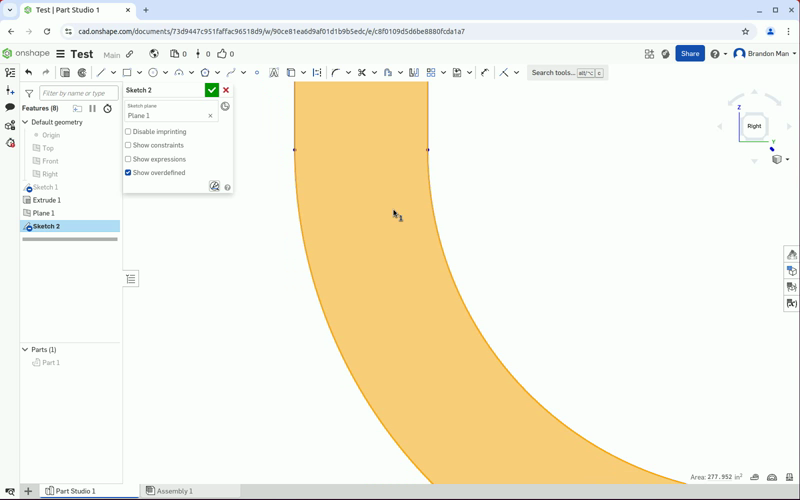
scroll(-6)
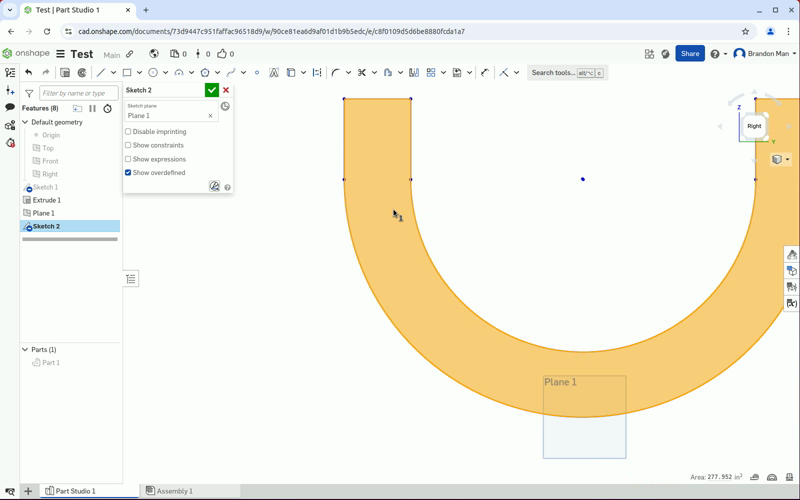
scroll(-6)
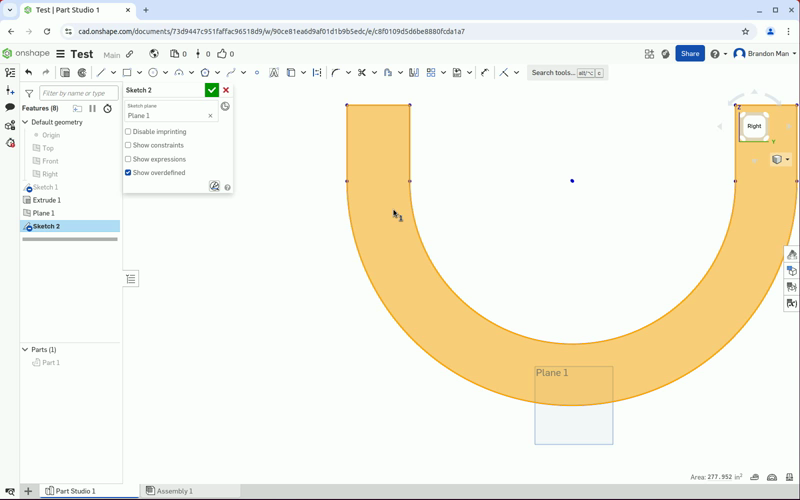
scroll(-6)
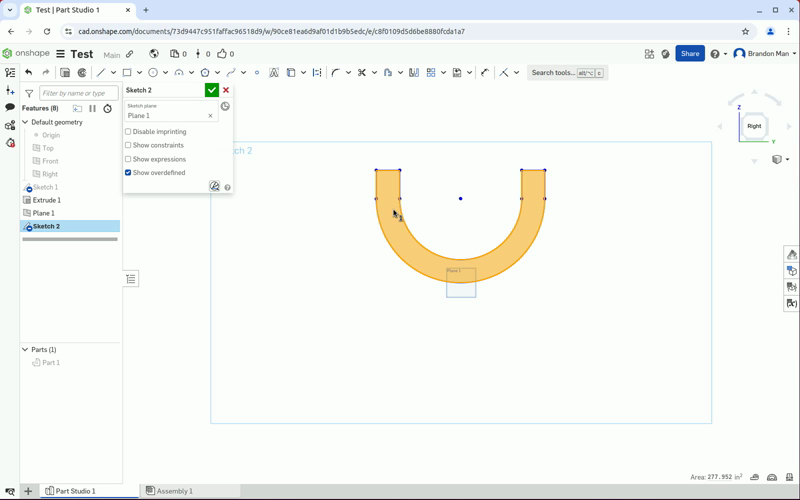
mouse_move(73, 352)
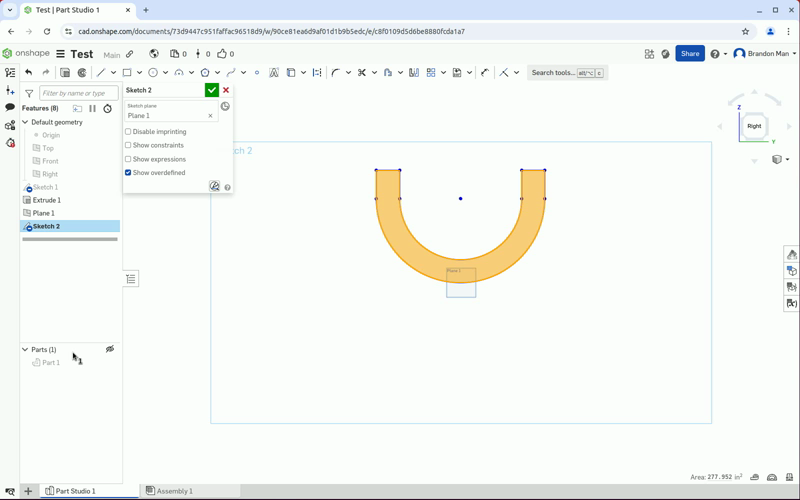
key(shift+y)
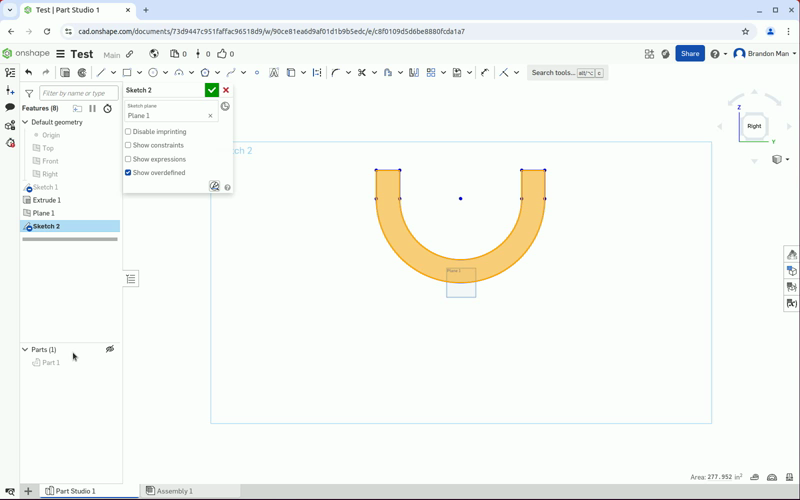
key(shift+e)
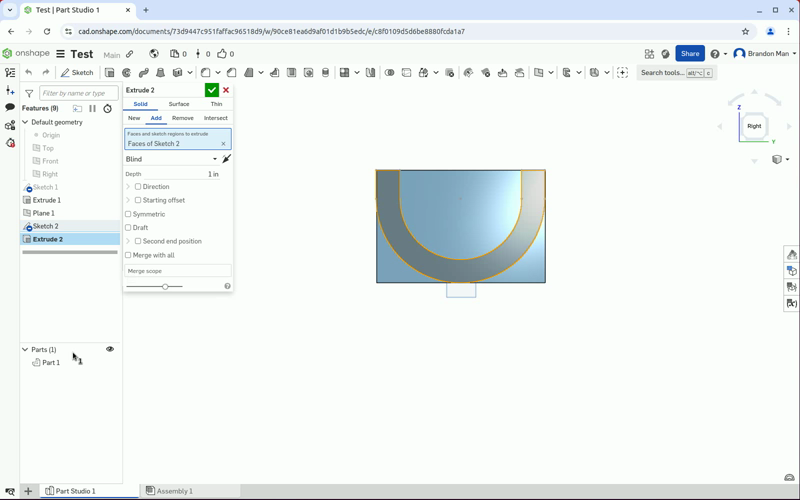
mouse_move(143, 106)
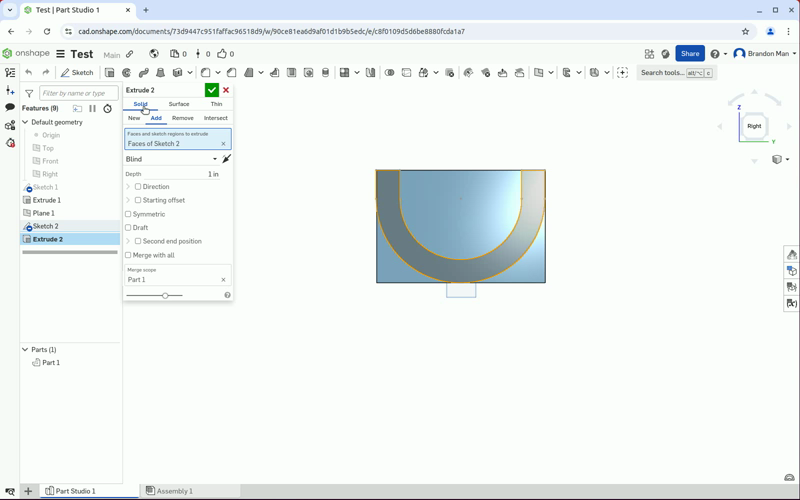
click(143, 106)
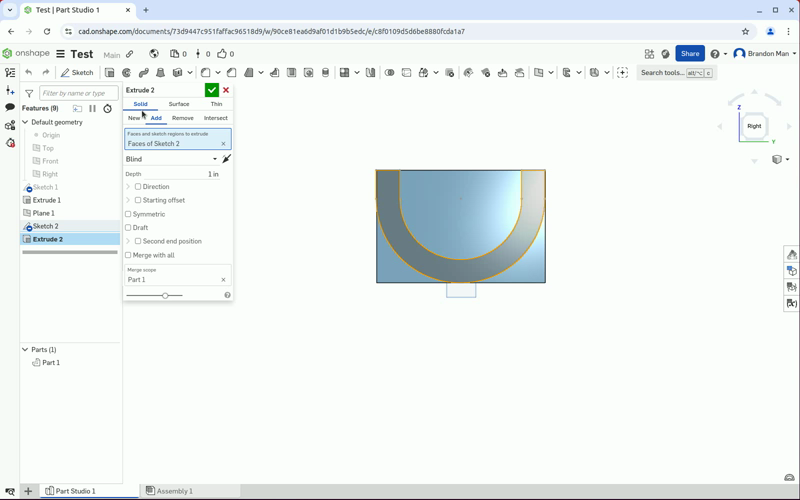
mouse_move(137, 120)
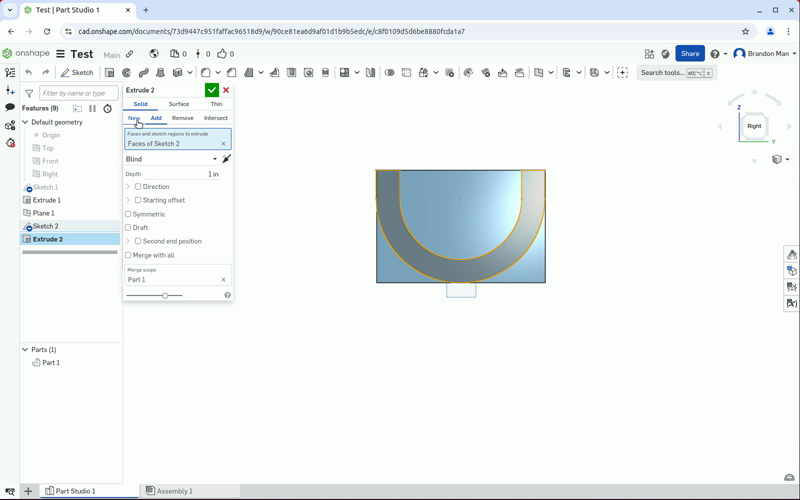
click(137, 120)
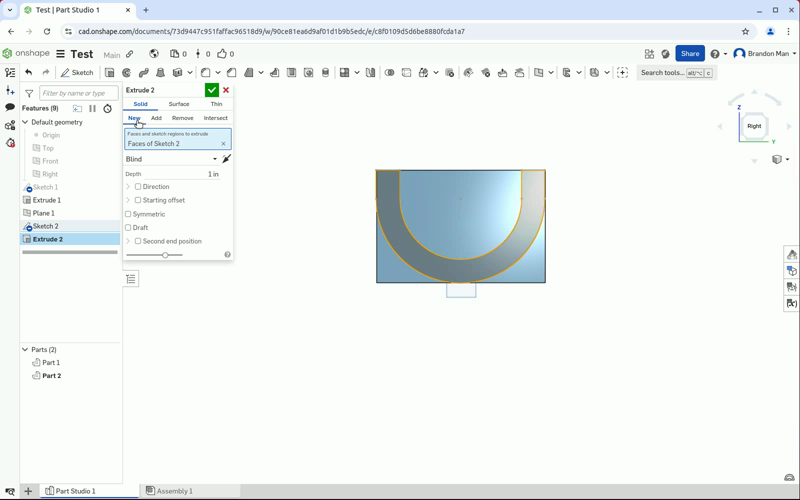
key(tab, 4)
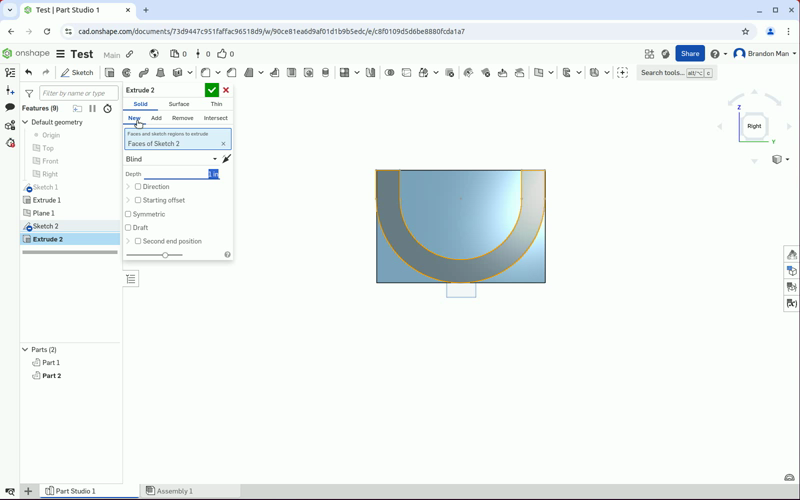
text(11.313)
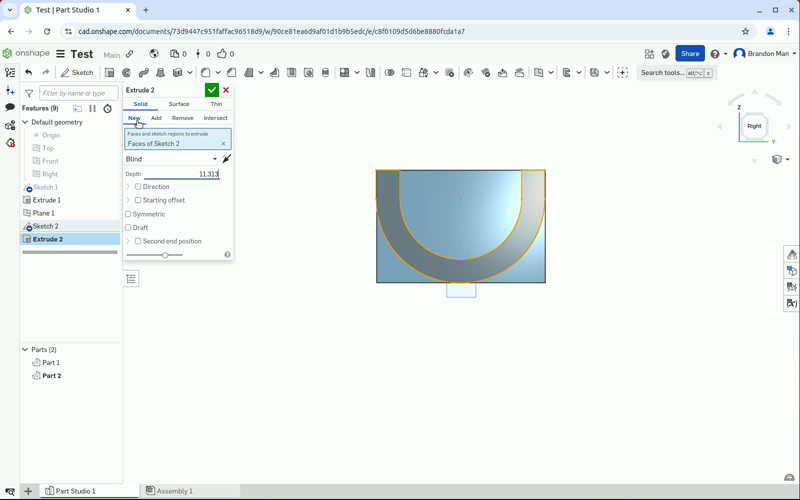
key(enter)
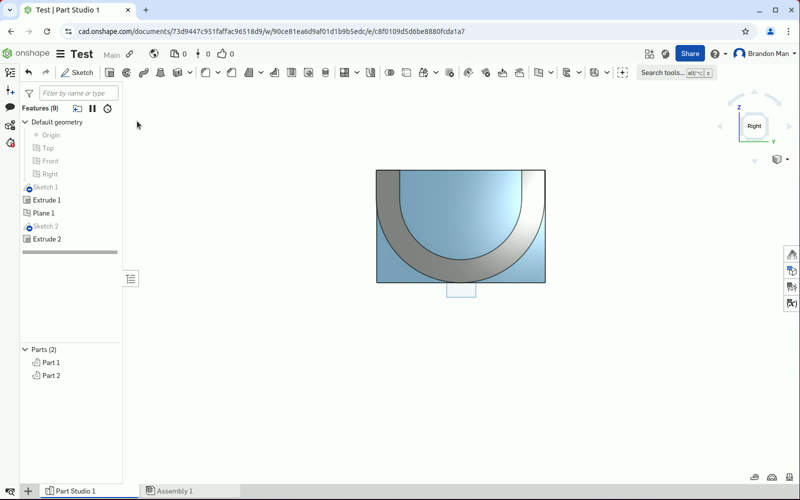
key(shift+h)
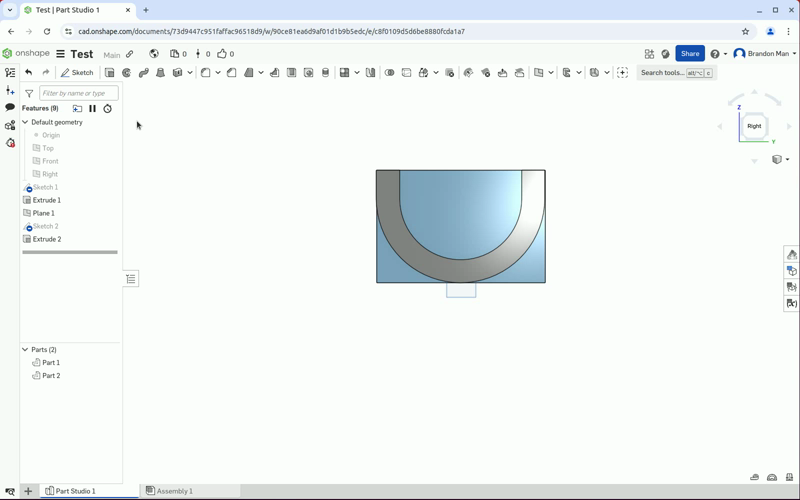
key(shift+h)
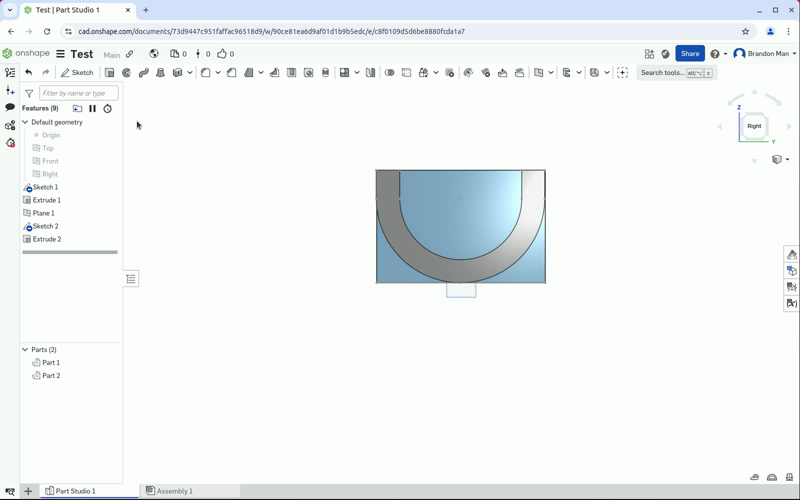
key(shift+7)
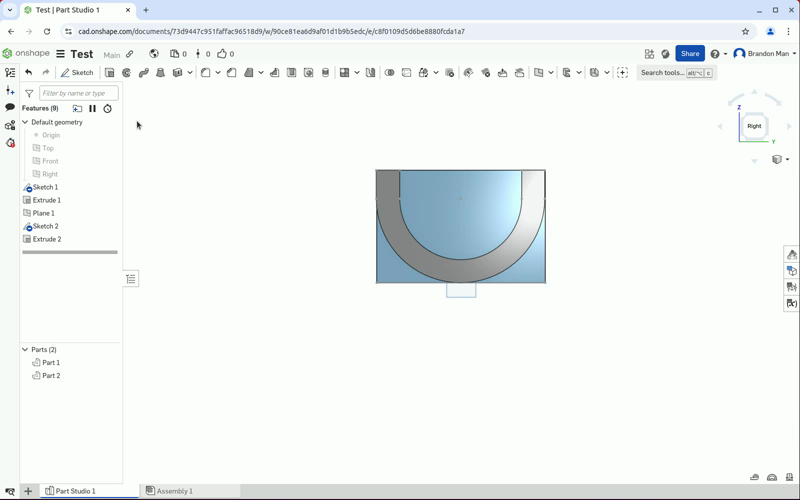
key(right, 2)
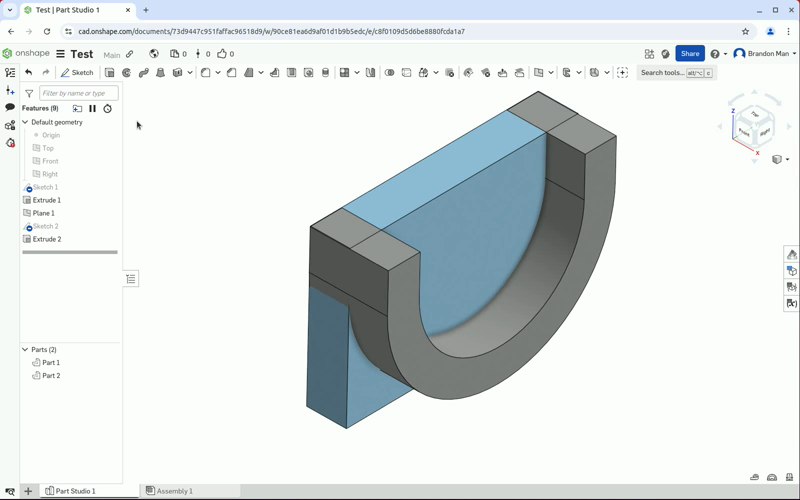
key(down, 2)
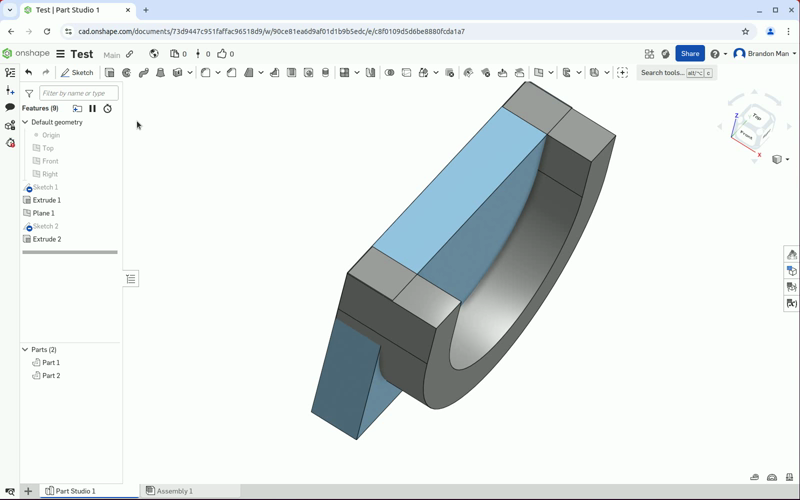
key(up, 2)
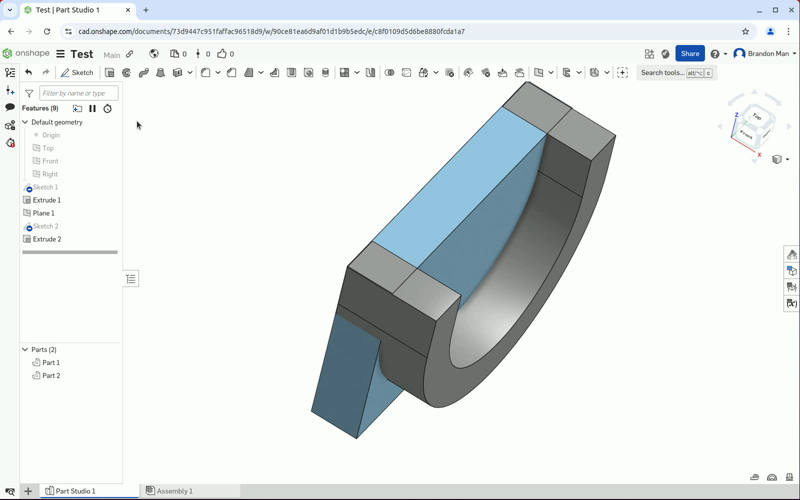
key(left, 2)
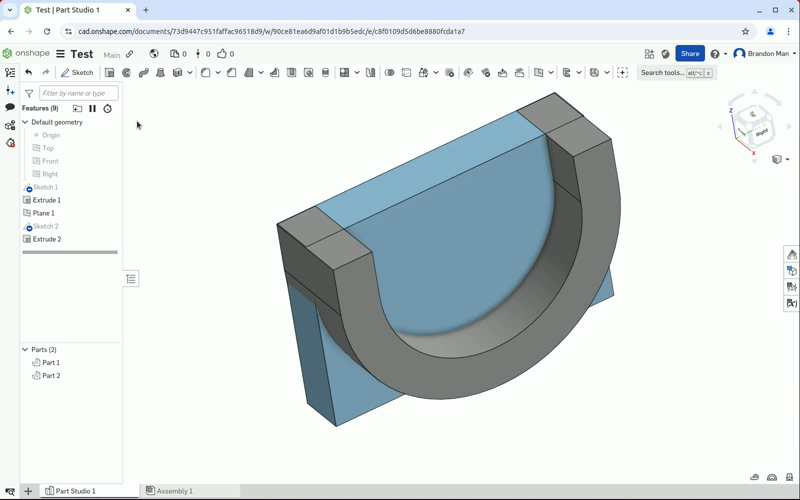
mouse_move(73, 189)
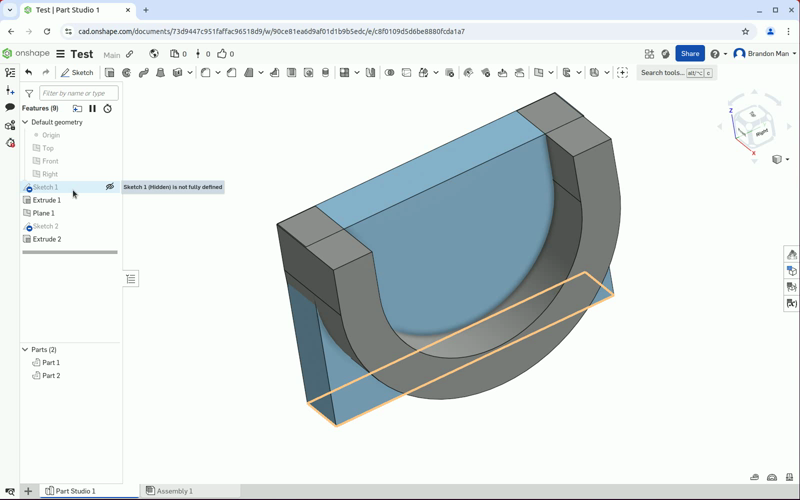
click(73, 189)